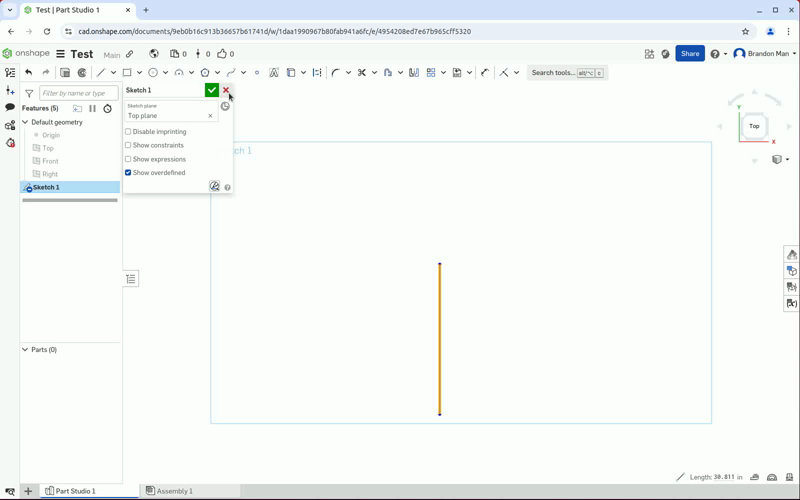
key(shift+h)
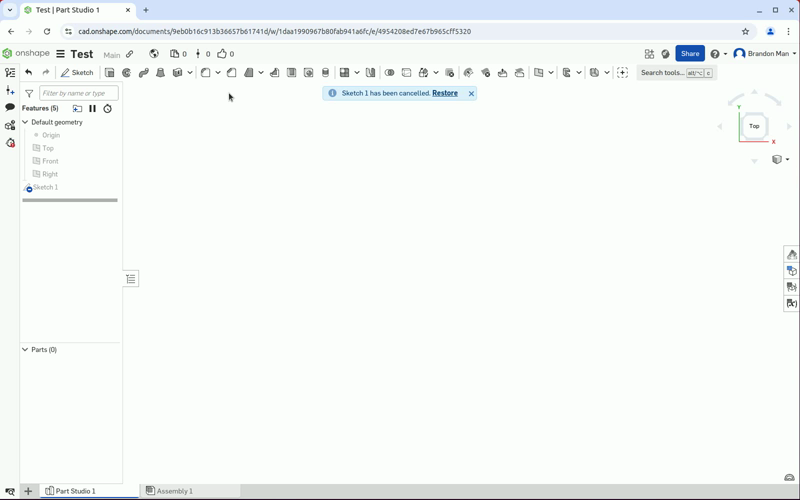
mouse_move(73, 352)
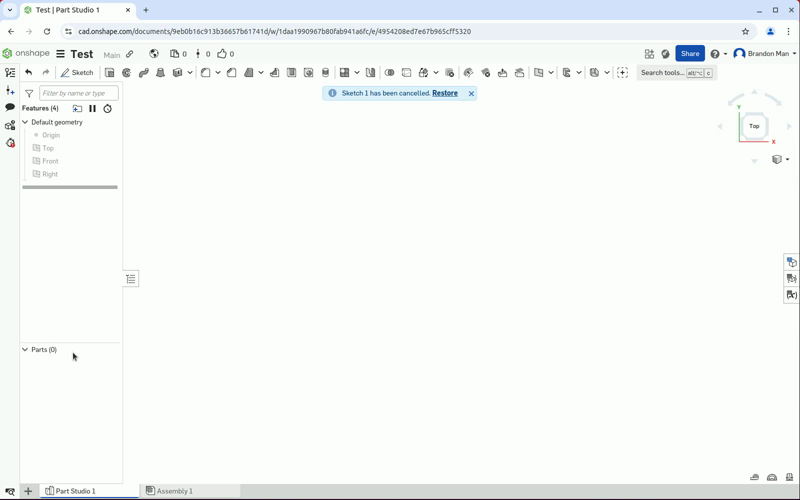
key(y)
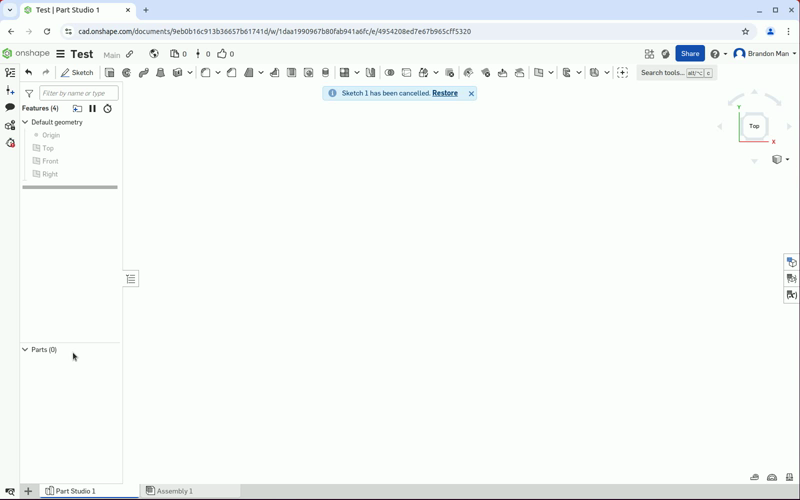
key(shift+p)
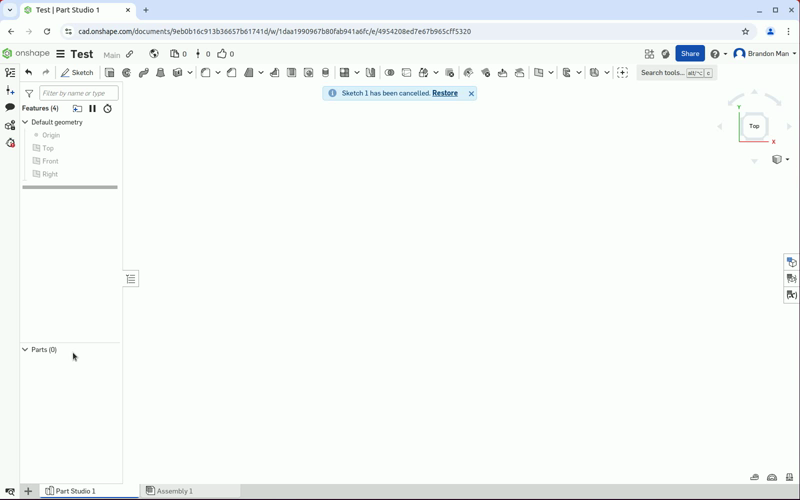
key(space)
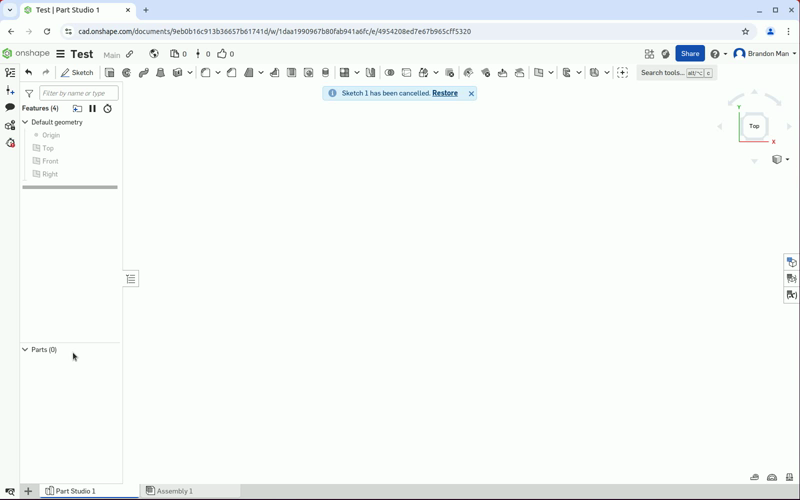
key_down(shift)
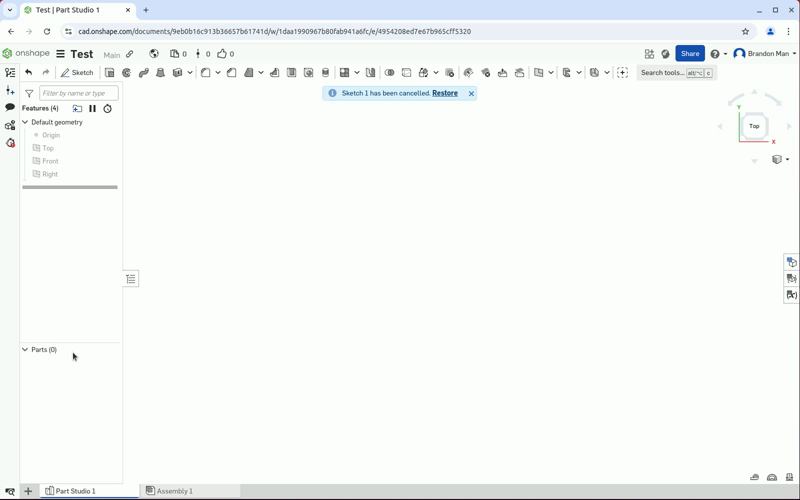
key(up)
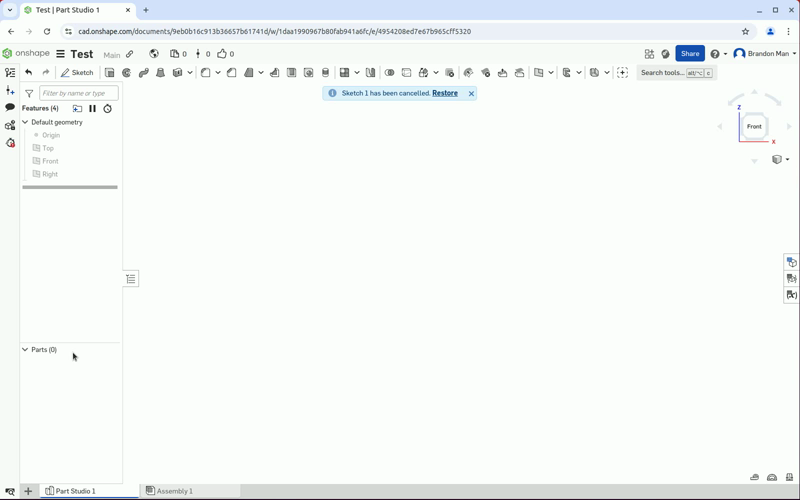
key_up(shift)
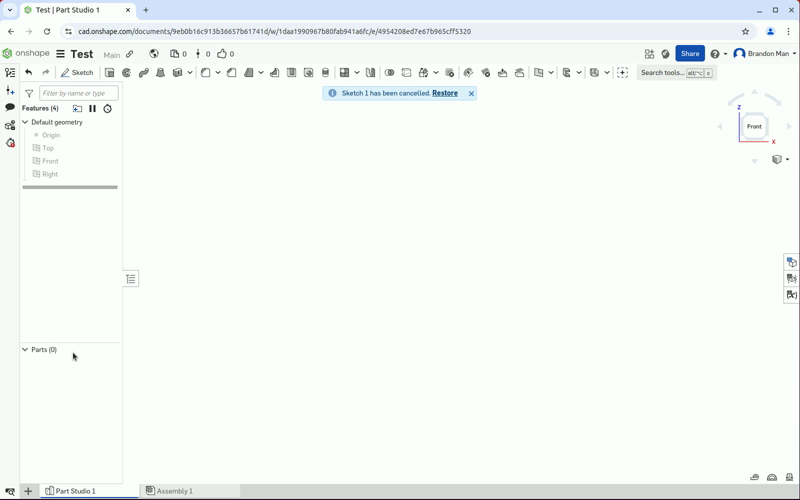
mouse_move(73, 352)
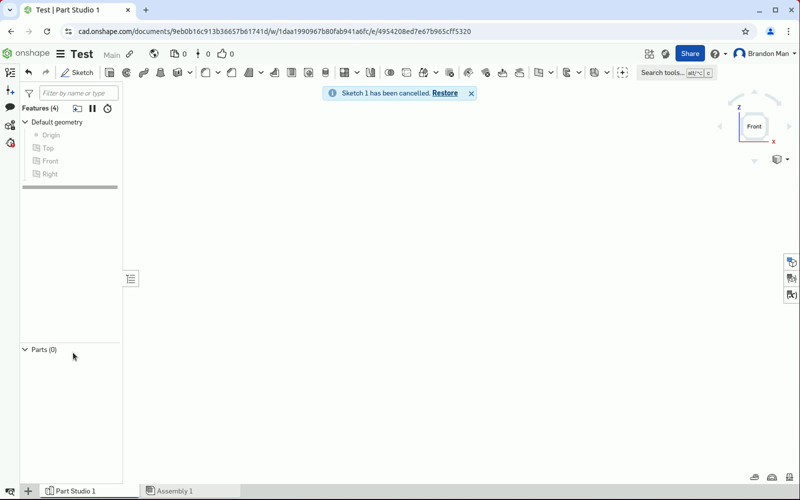
key(shift+y)
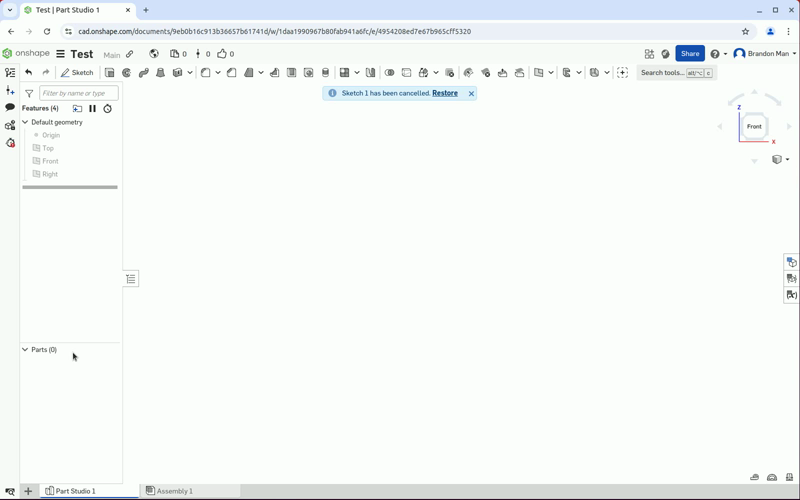
key(shift+s)
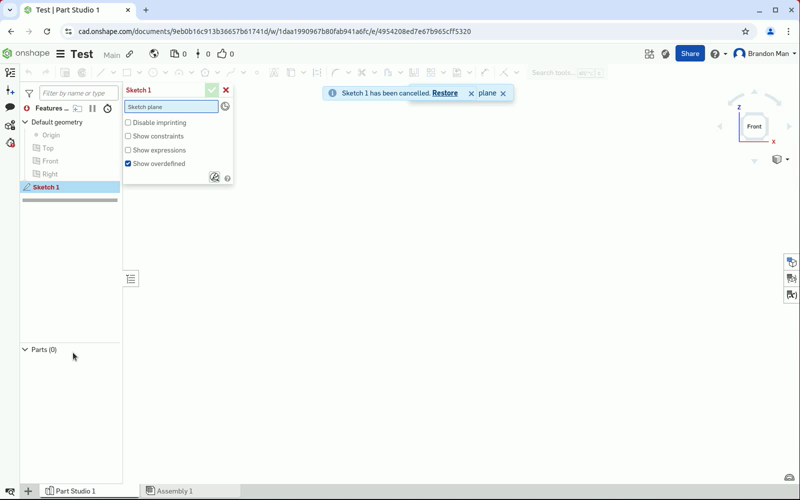
mouse_move(73, 163)
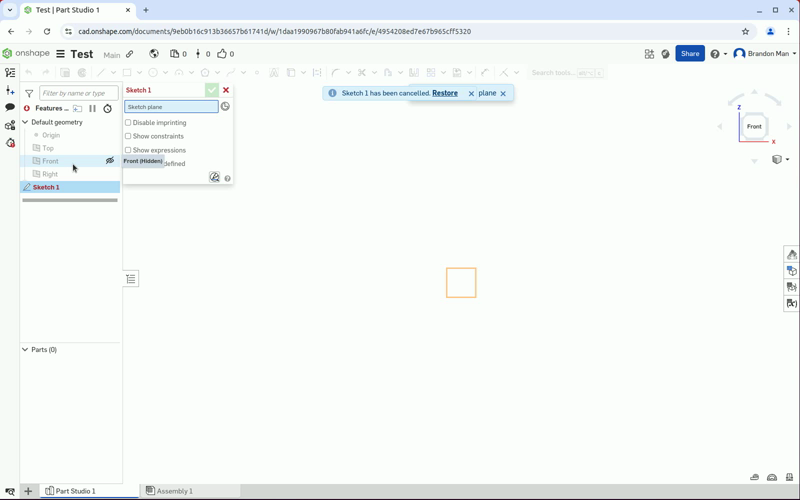
click(73, 163)
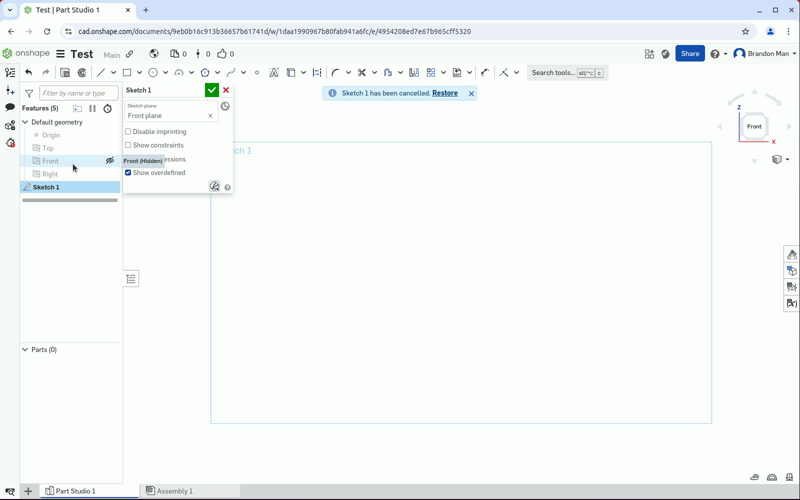
mouse_move(73, 352)
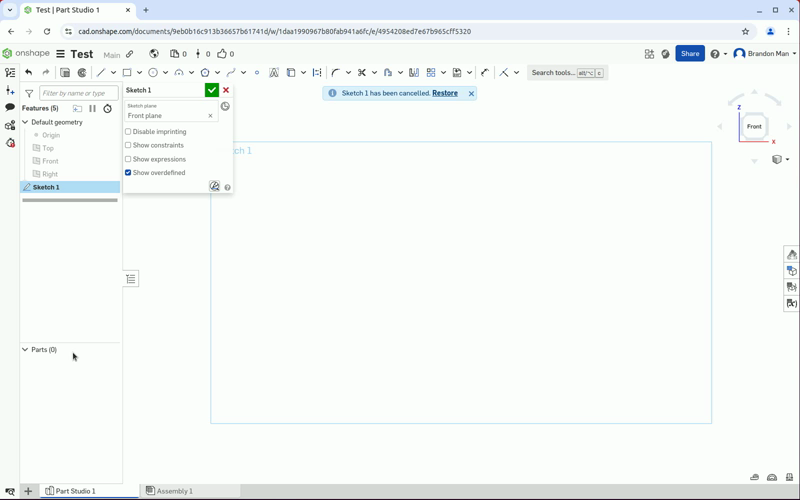
key(y)
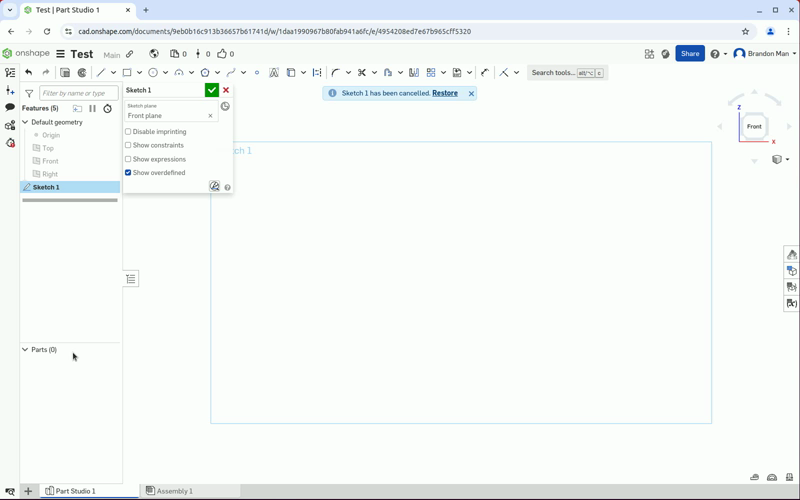
key(l)
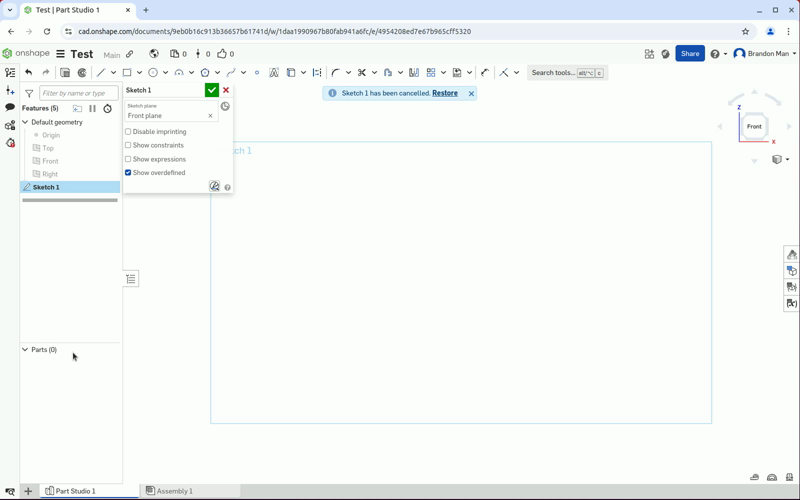
key_down(shift)
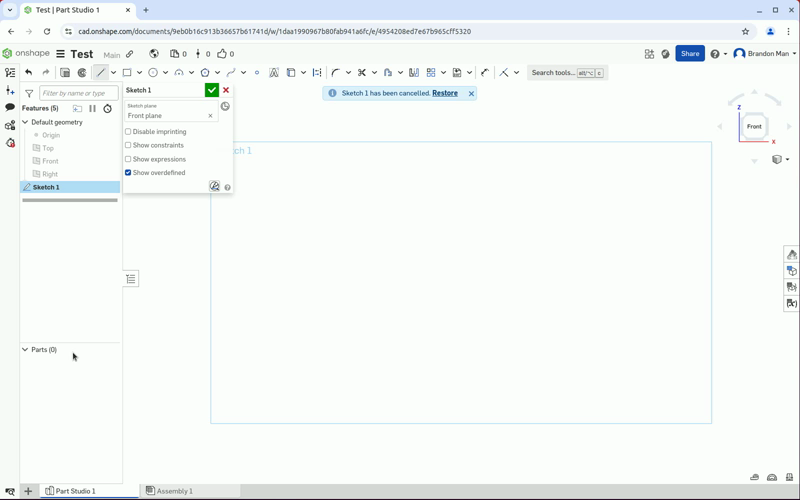
mouse_move(432, 306)
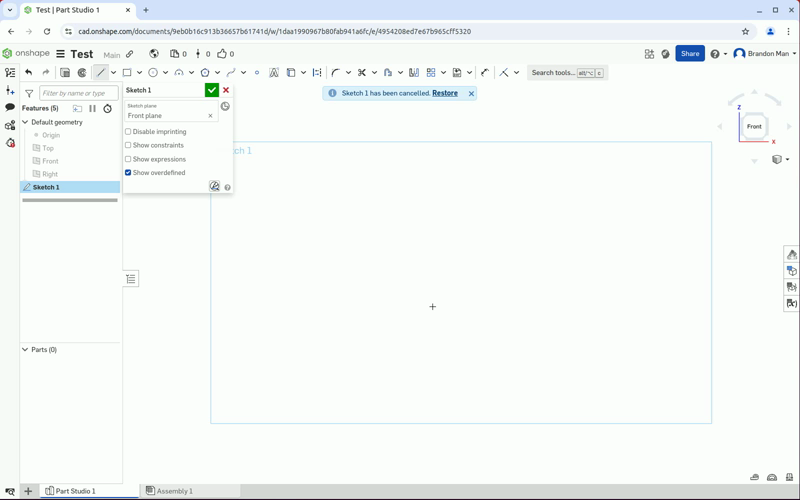
click(432, 306)
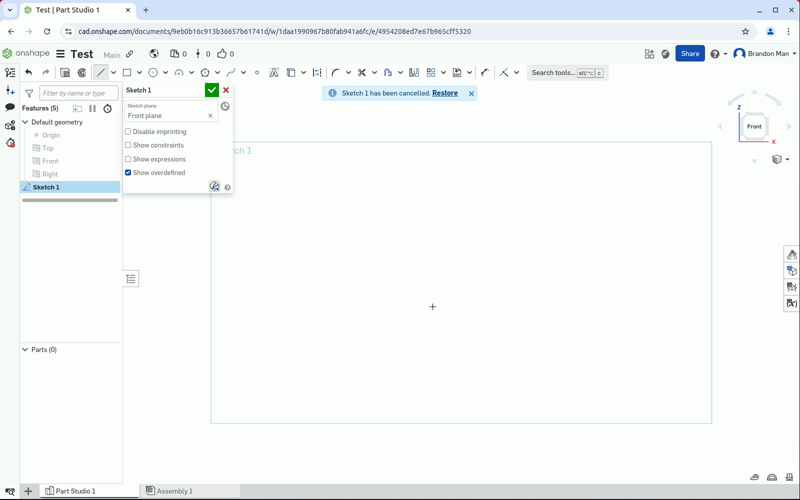
key_up(shift)
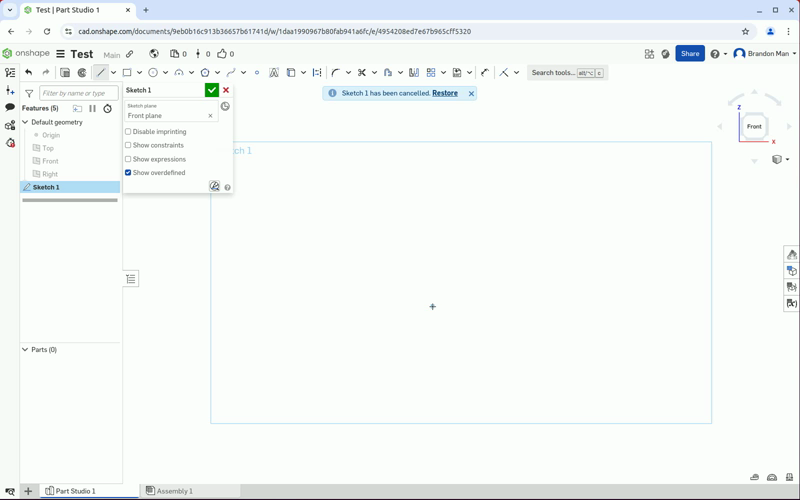
key_down(shift)
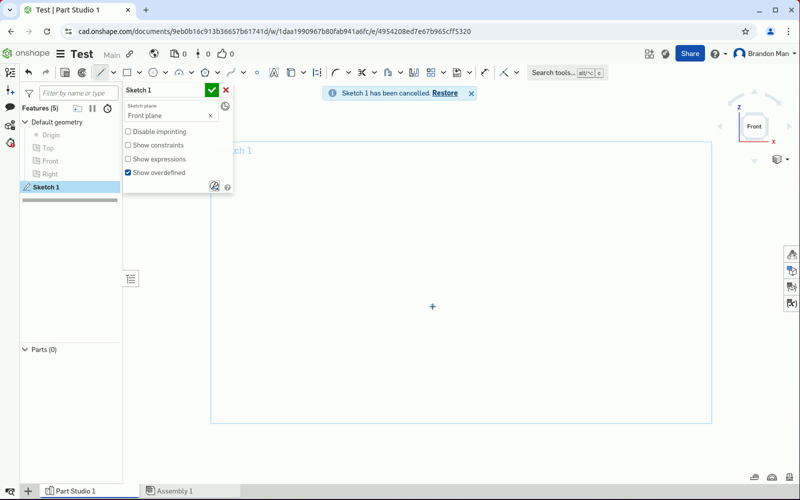
mouse_move(573, 306)
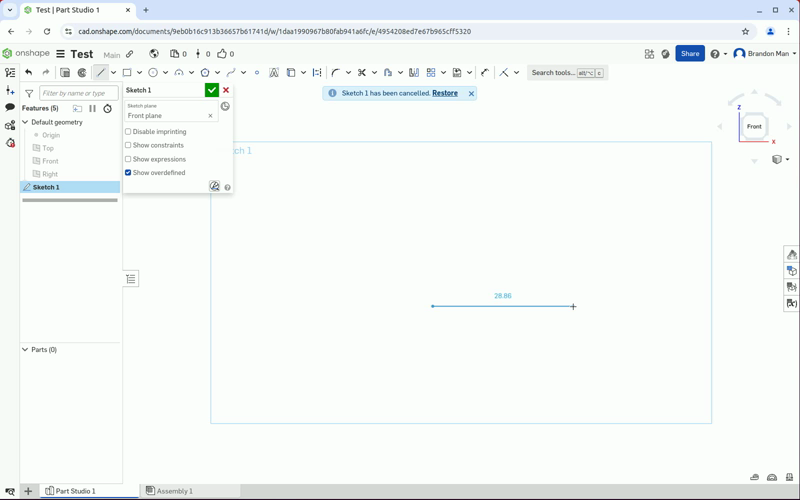
click(573, 306)
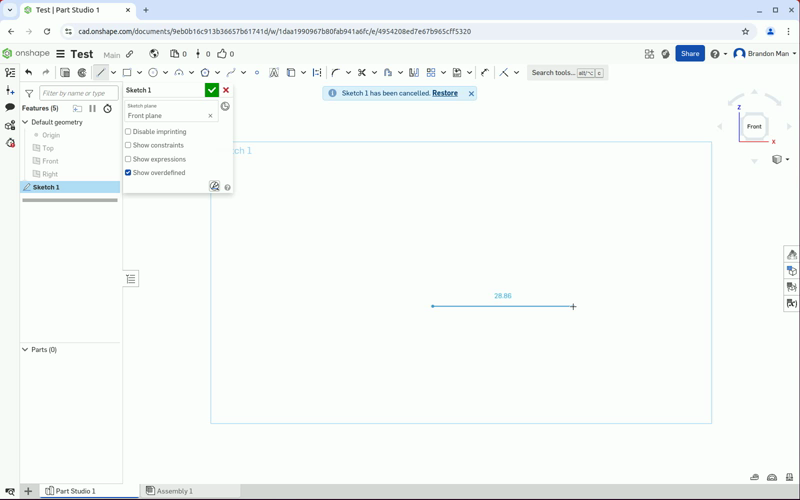
key_up(shift)
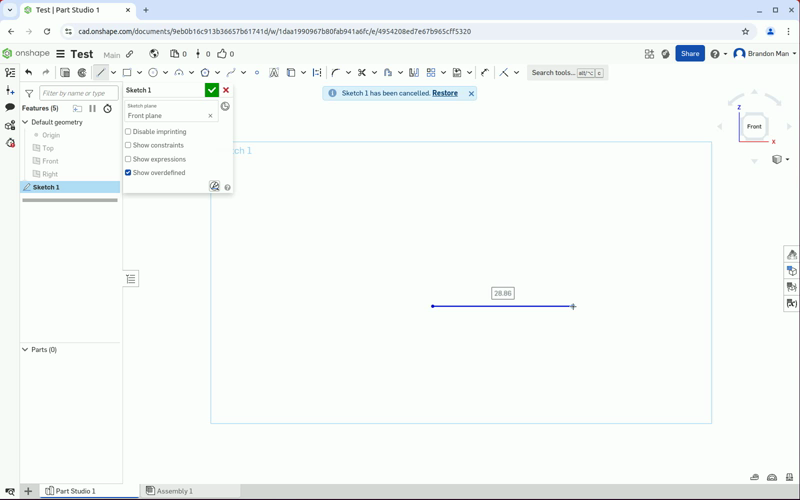
key_down(shift)
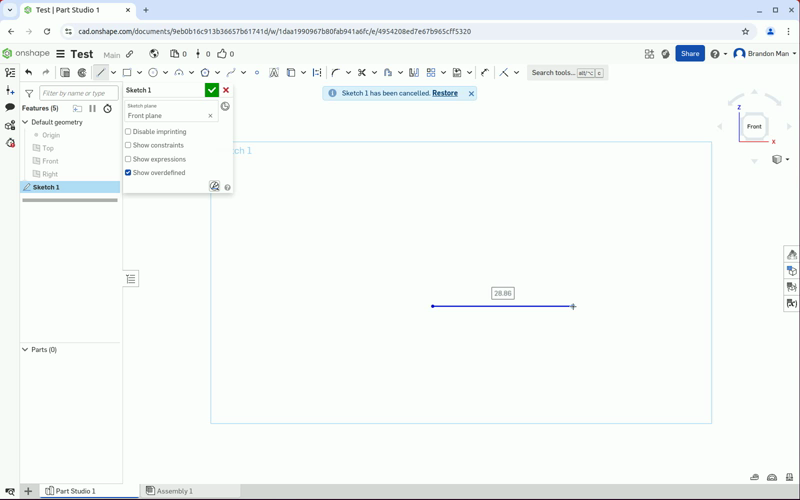
mouse_move(589, 306)
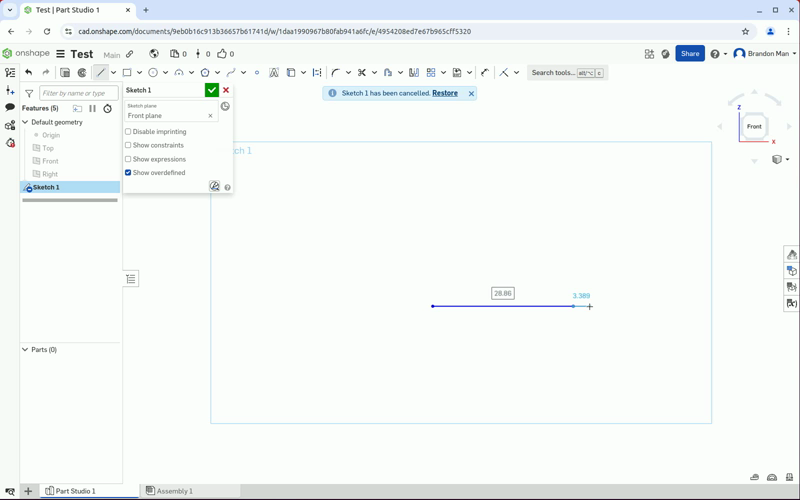
mouse_move(573, 267)
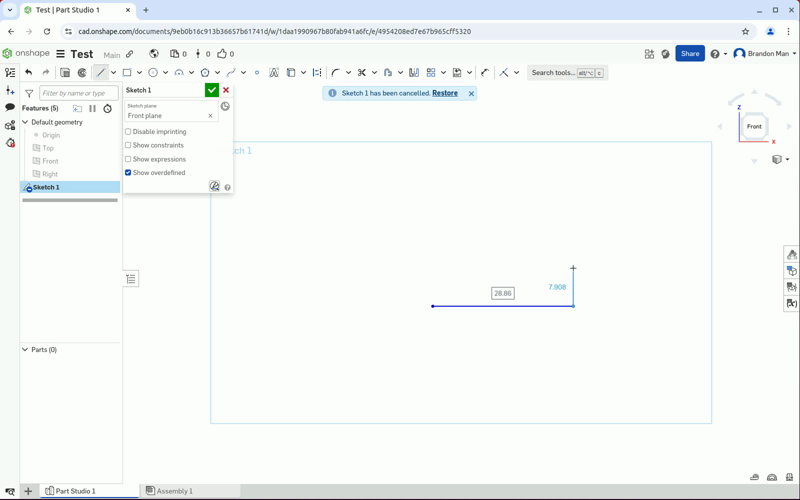
click(573, 267)
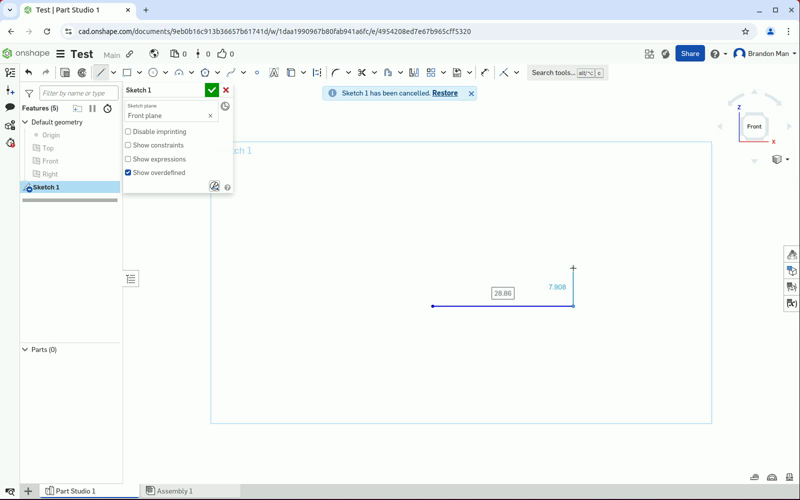
key_up(shift)
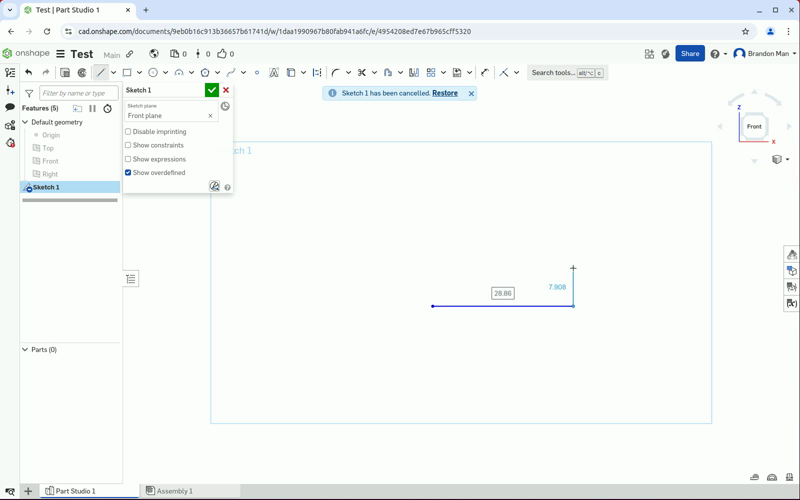
key_down(shift)
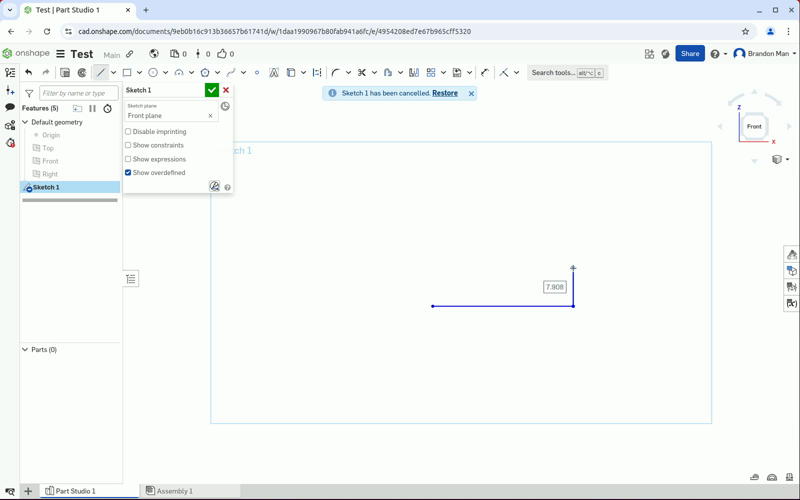
mouse_move(432, 267)
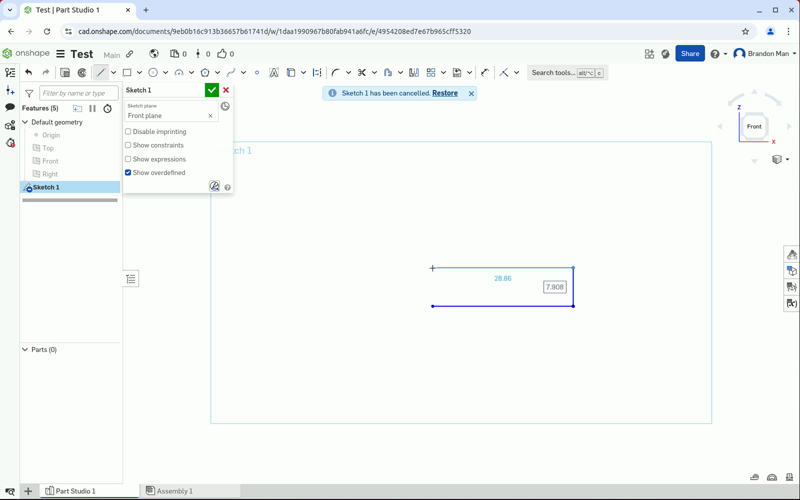
click(432, 267)
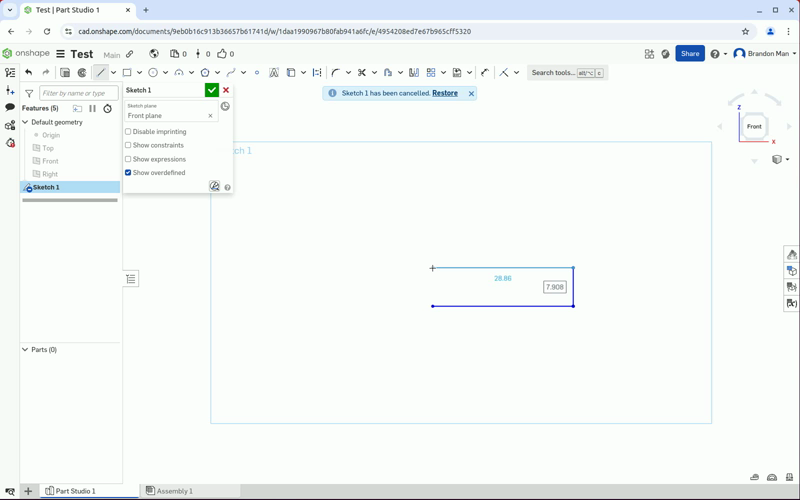
key_up(shift)
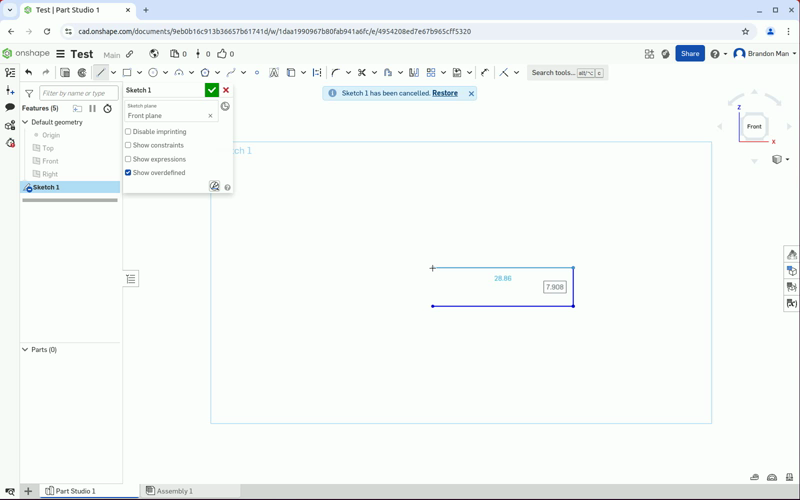
mouse_move(462, 267)
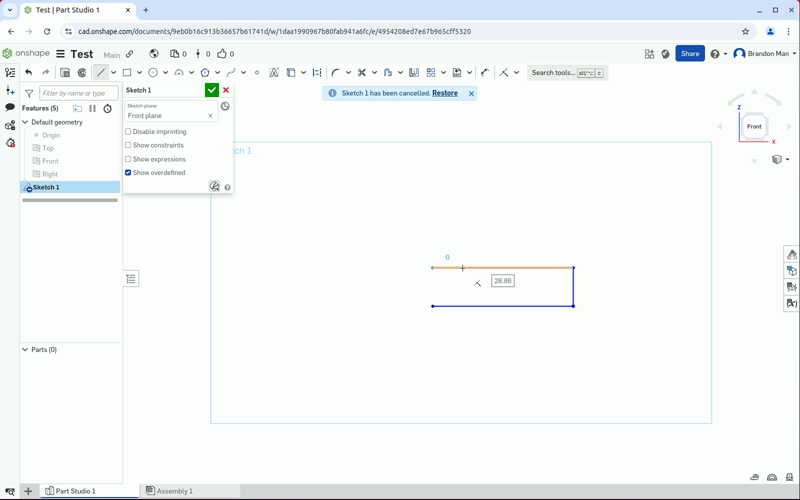
key_down(shift)
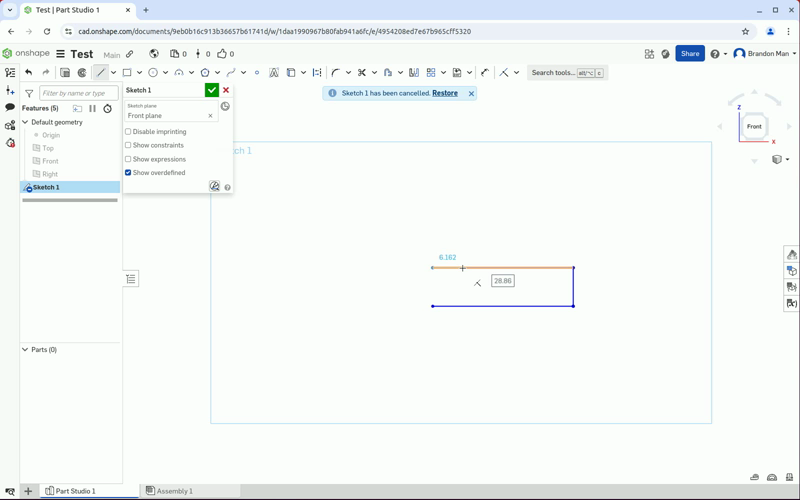
mouse_move(432, 306)
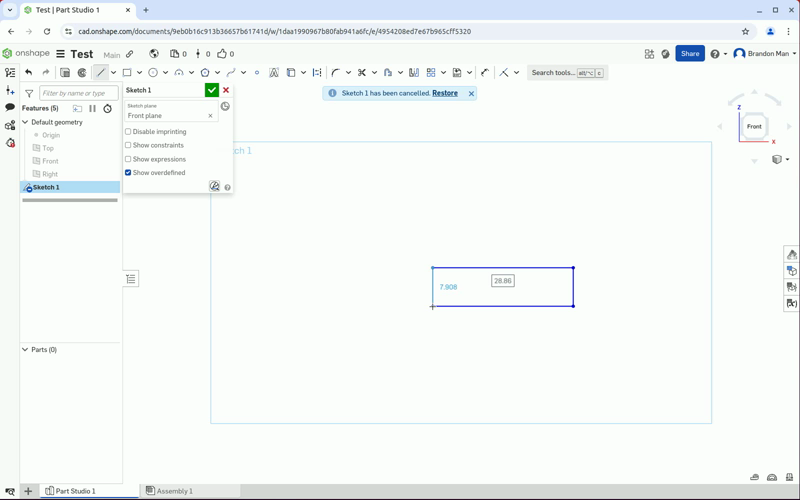
key_up(shift)
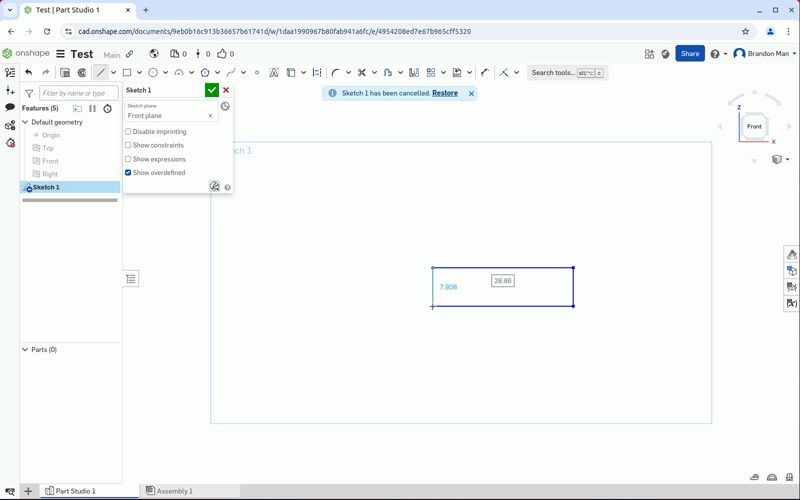
click(432, 306)
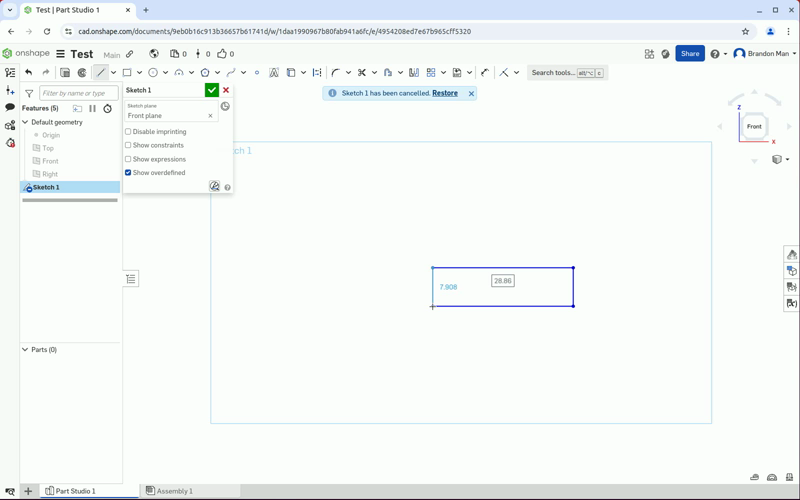
key(esc)
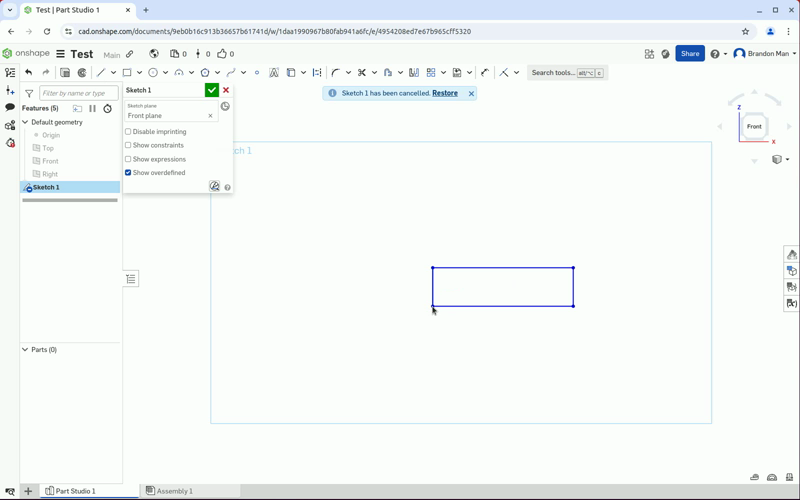
mouse_move(444, 298)
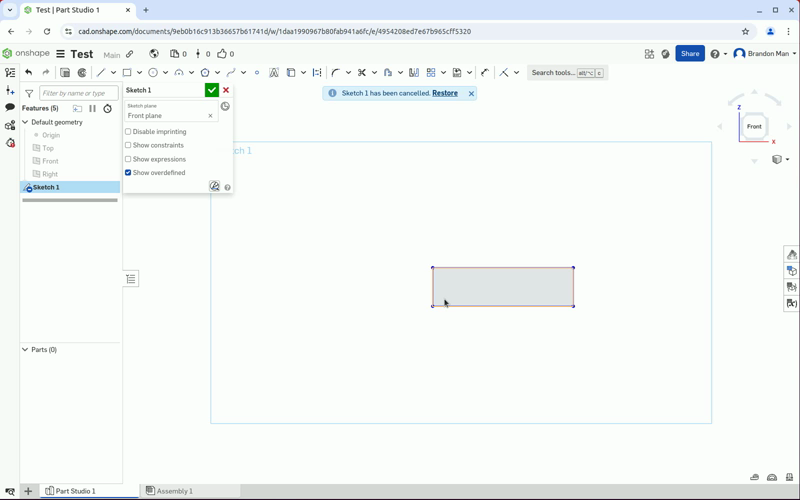
click(444, 298)
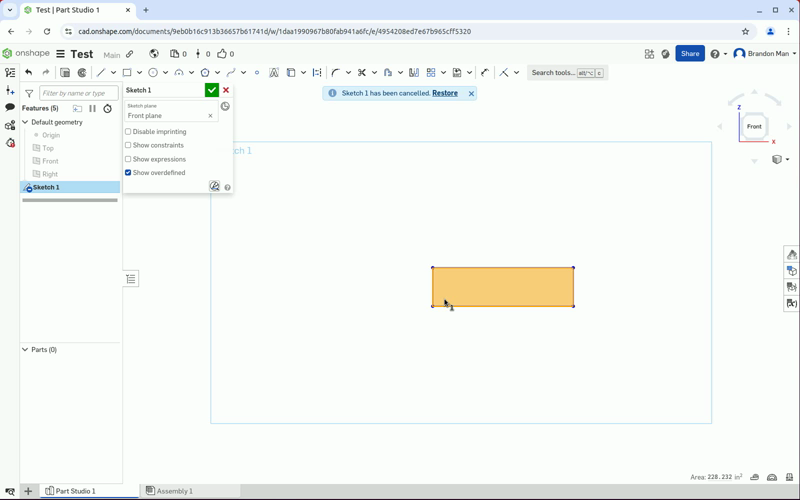
mouse_move(73, 352)
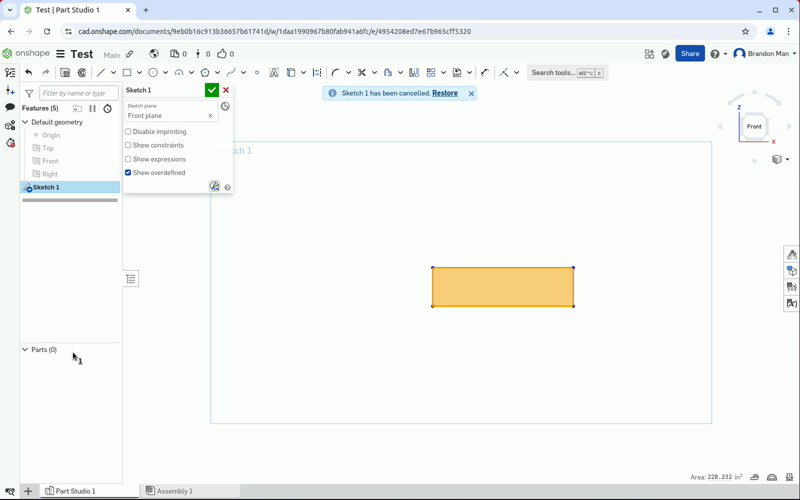
key(shift+y)
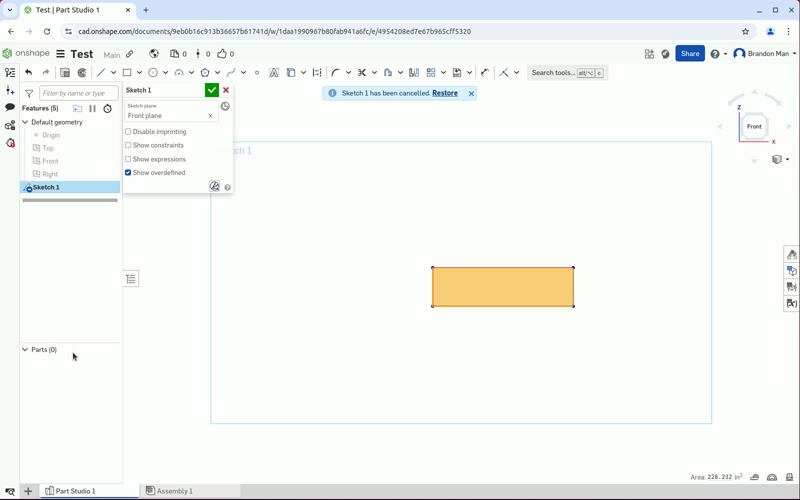
key(shift+e)
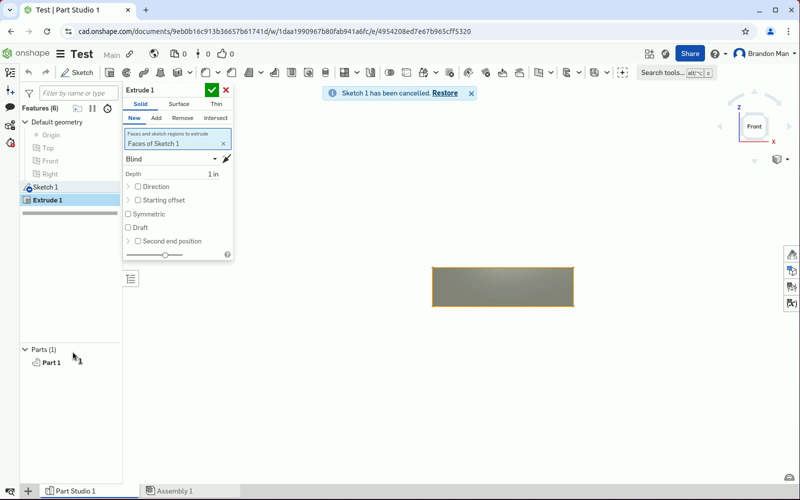
mouse_move(143, 106)
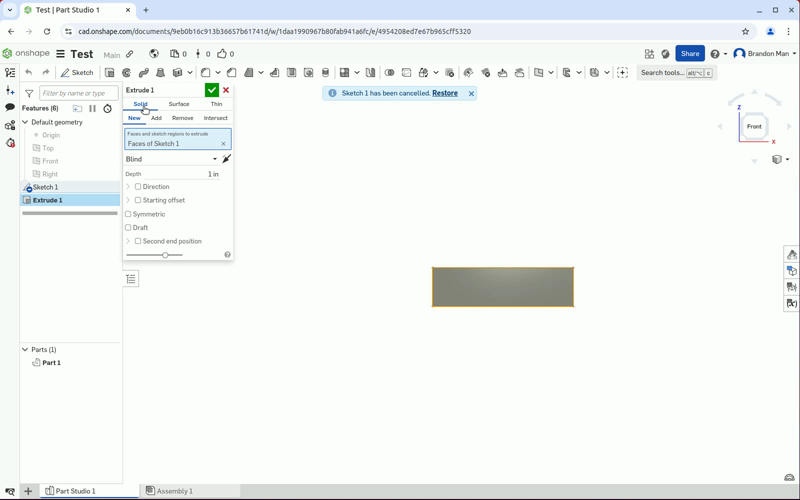
click(143, 106)
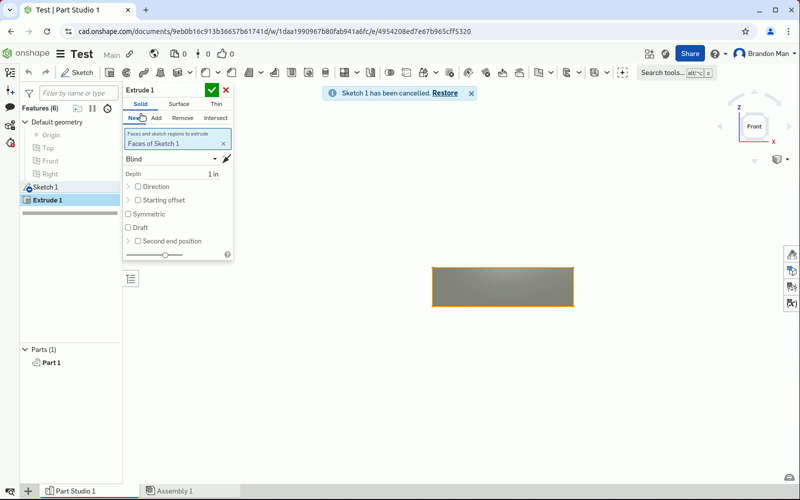
mouse_move(137, 120)
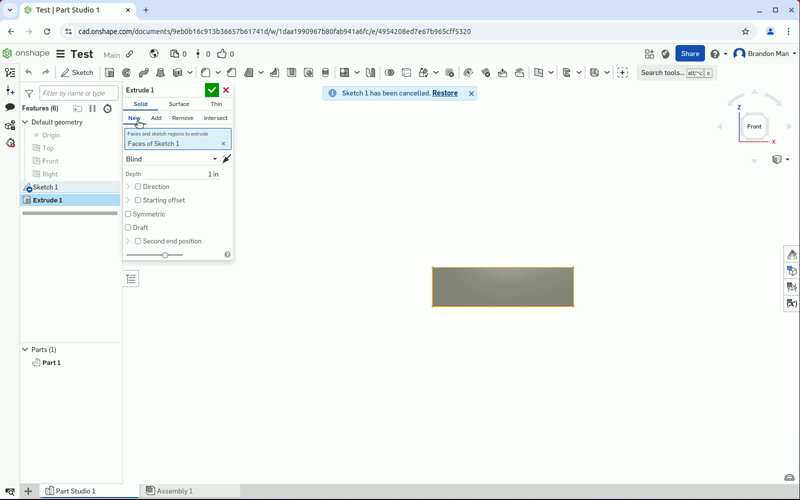
click(137, 120)
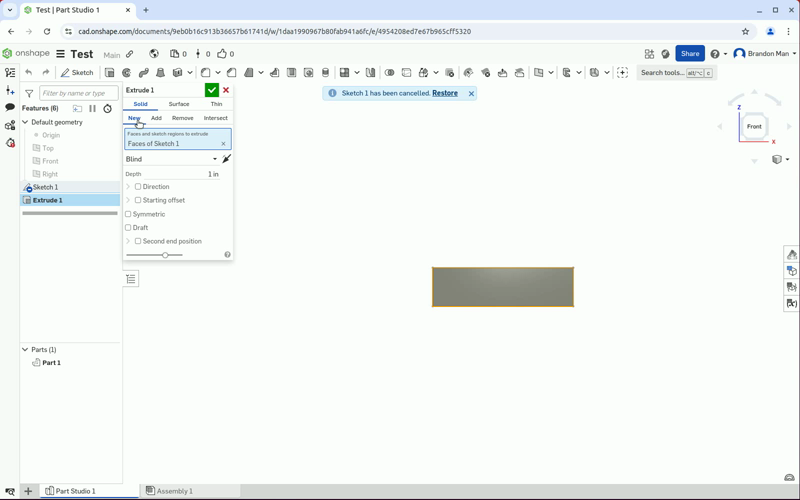
key(tab, 4)
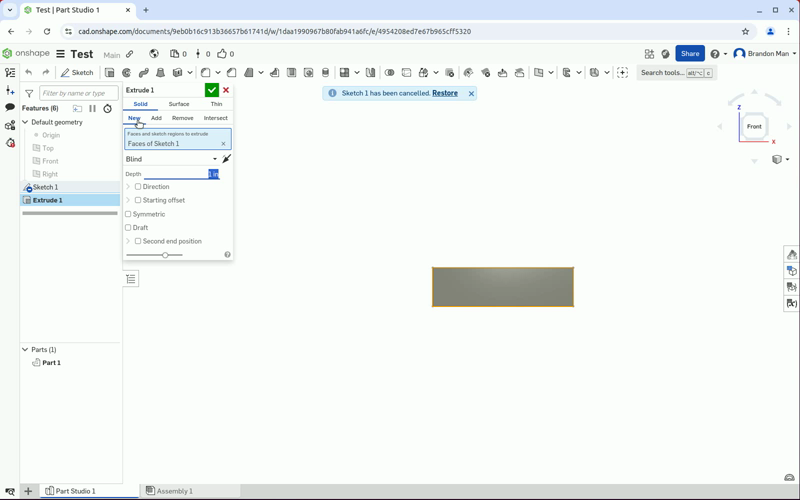
text(-0.241)
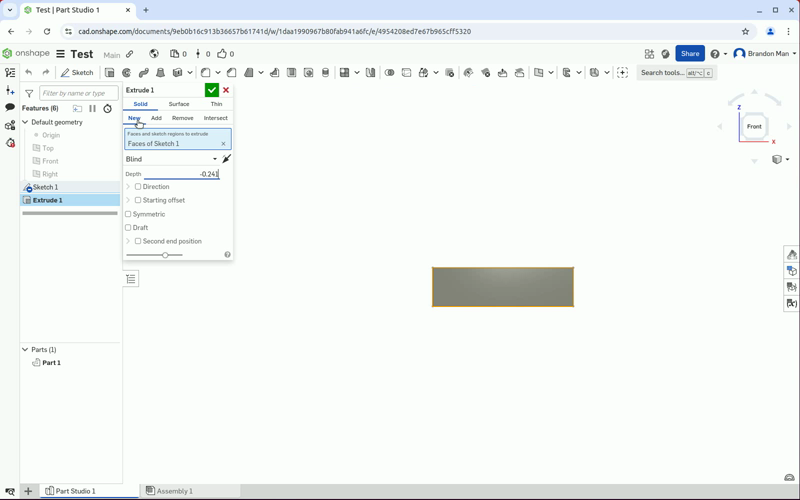
key(enter)
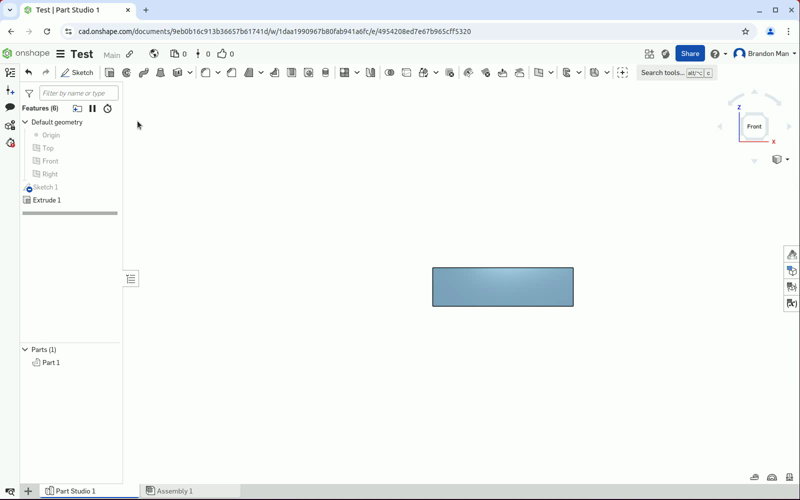
key(shift+h)
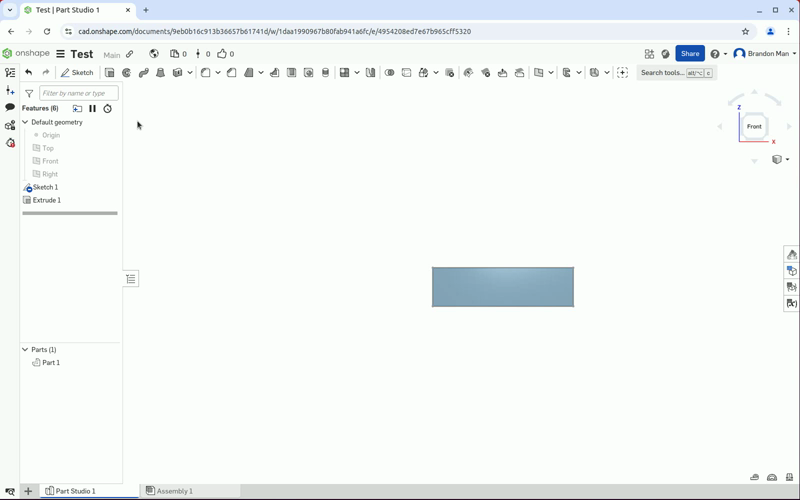
key(shift+h)
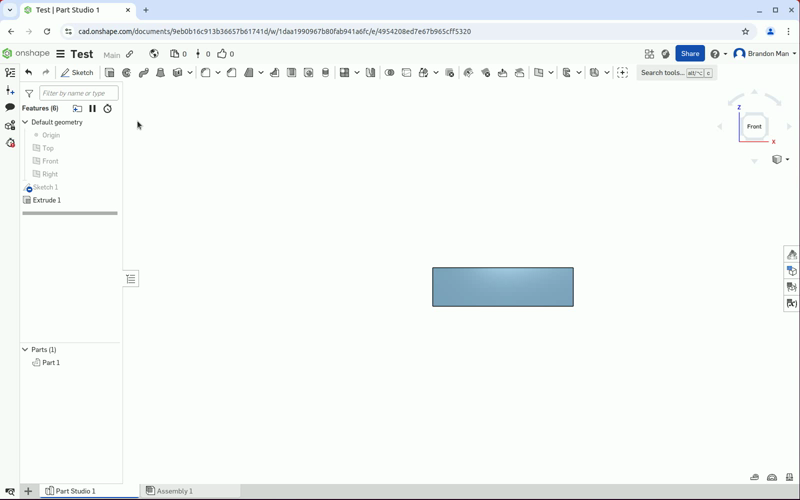
mouse_move(73, 189)
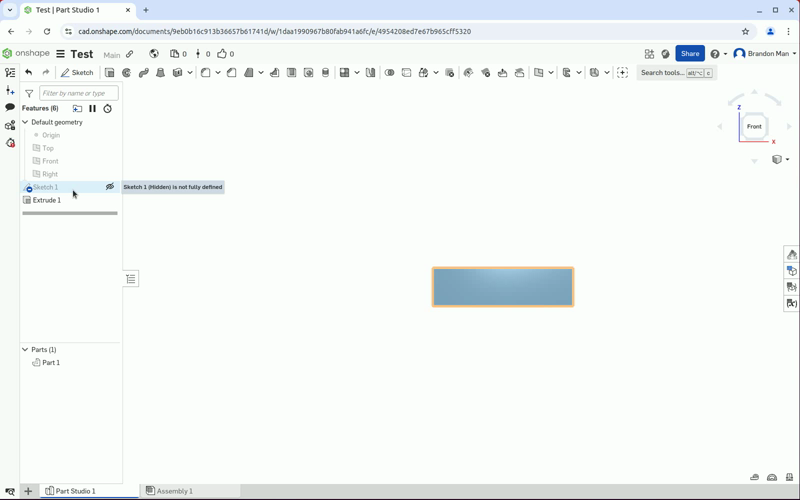
click(73, 189)
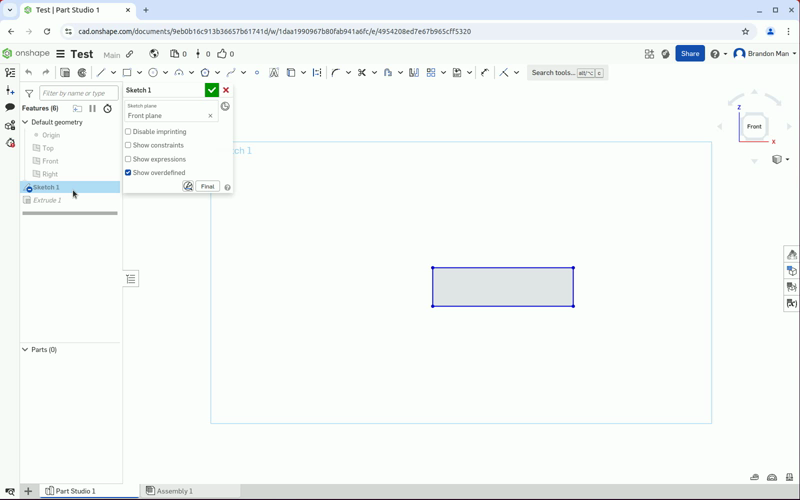
mouse_move(229, 92)
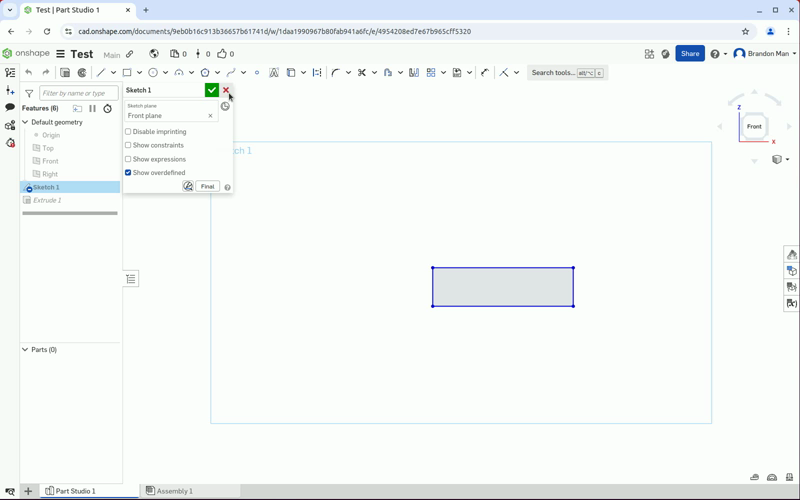
click(229, 92)
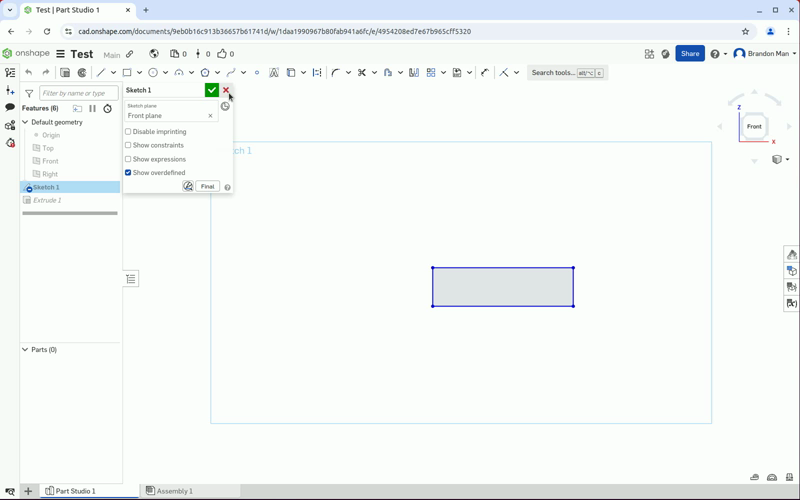
key(shift+s)
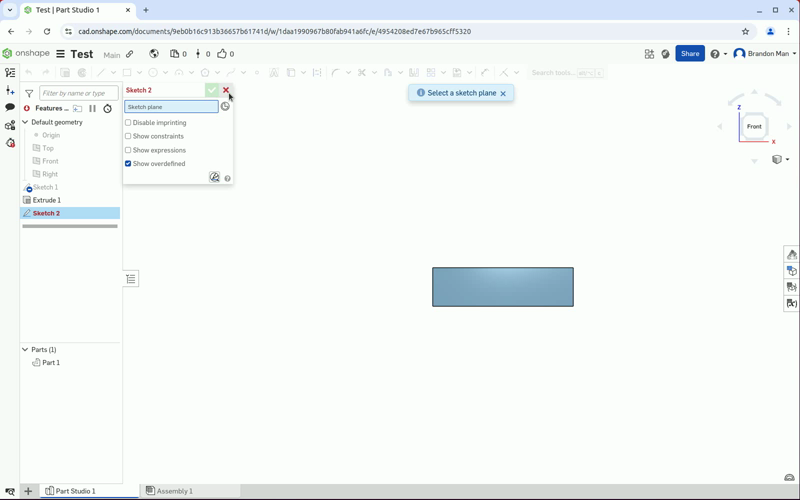
mouse_move(73, 163)
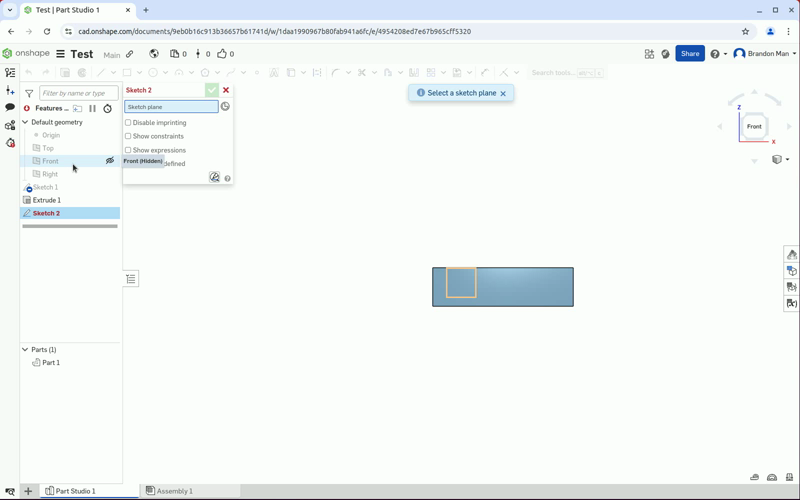
click(73, 163)
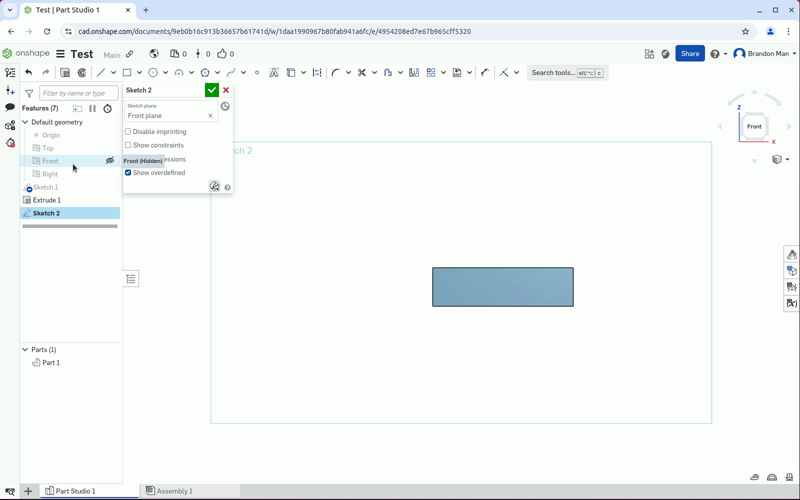
mouse_move(73, 352)
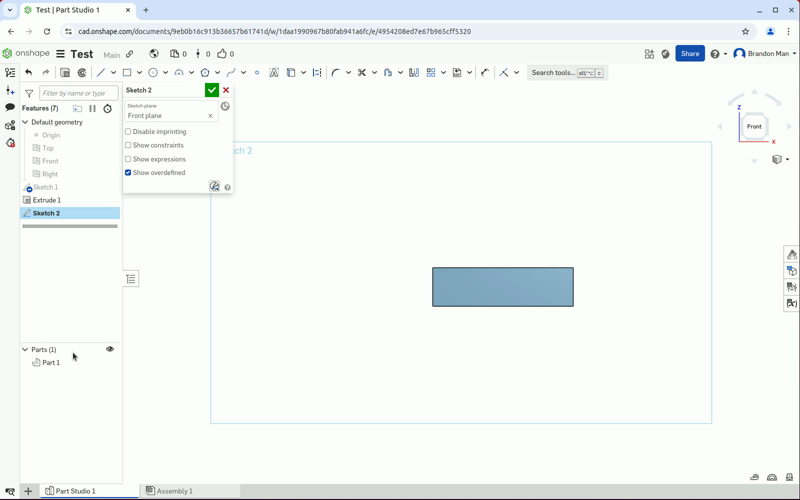
key(y)
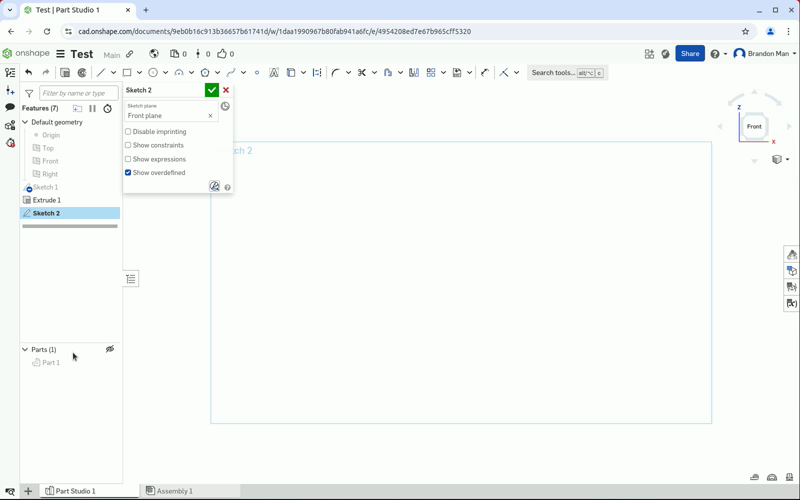
key(l)
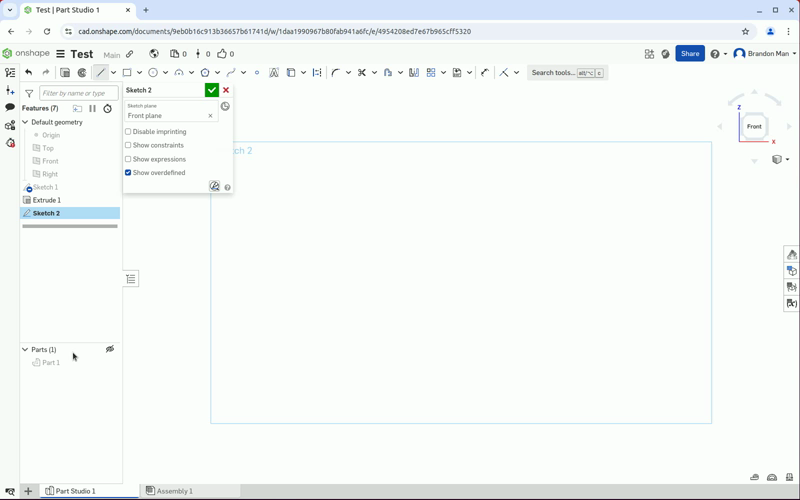
key_down(shift)
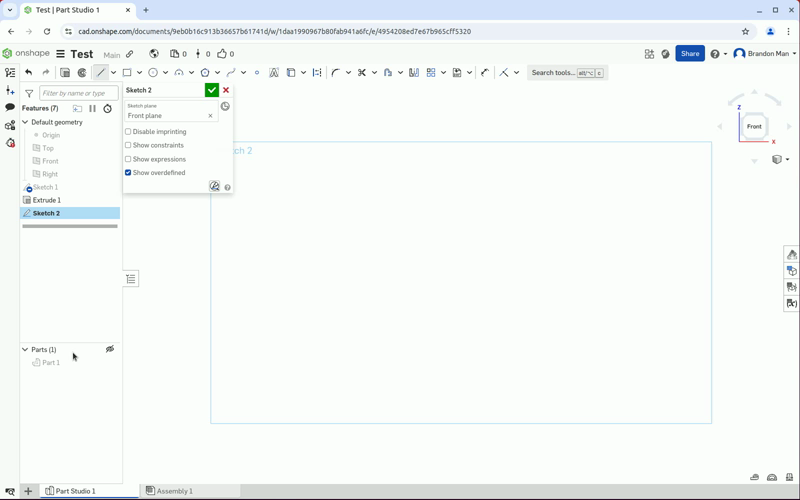
mouse_move(432, 281)
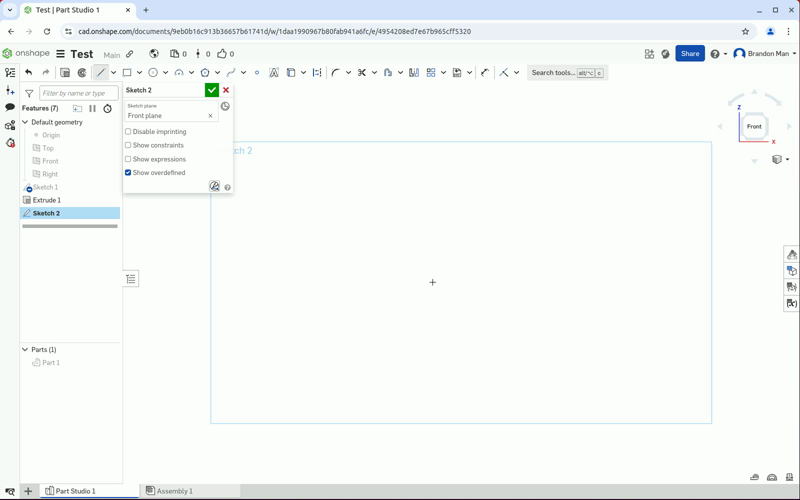
click(432, 281)
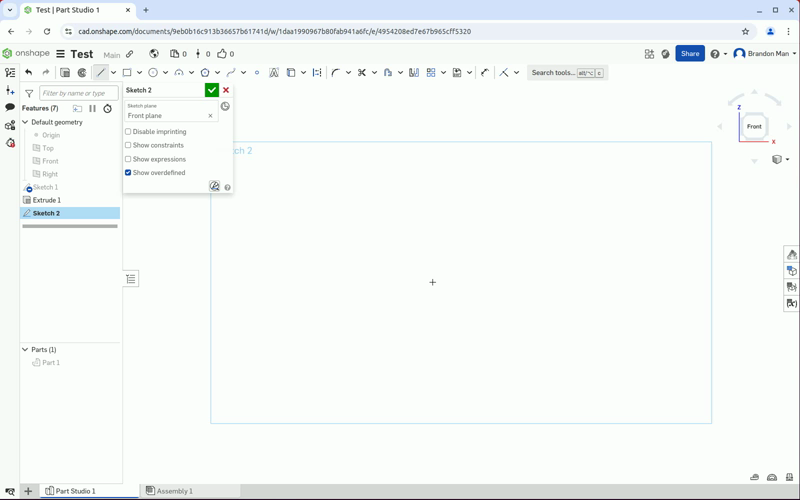
key_up(shift)
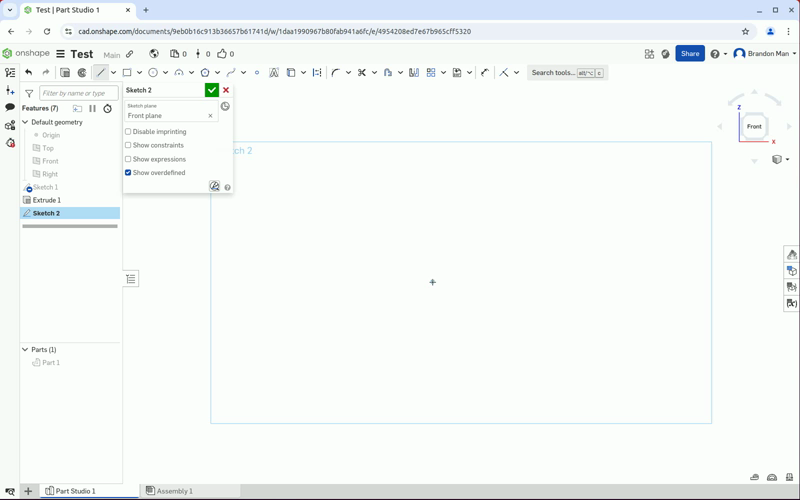
key_down(shift)
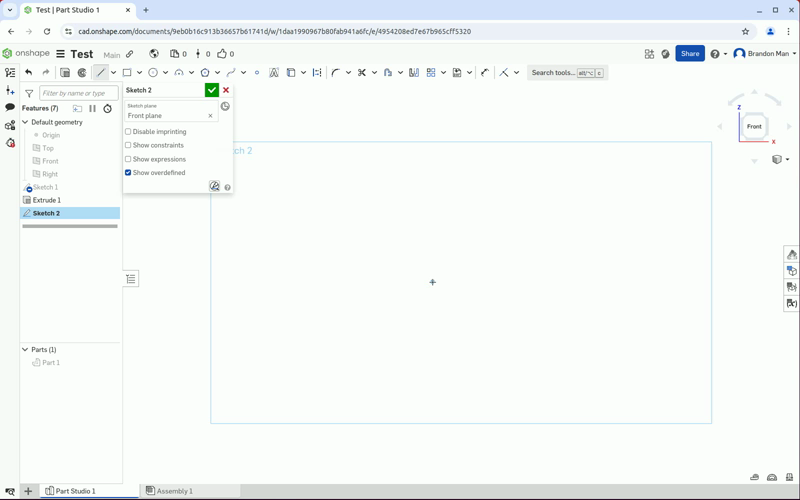
mouse_move(462, 281)
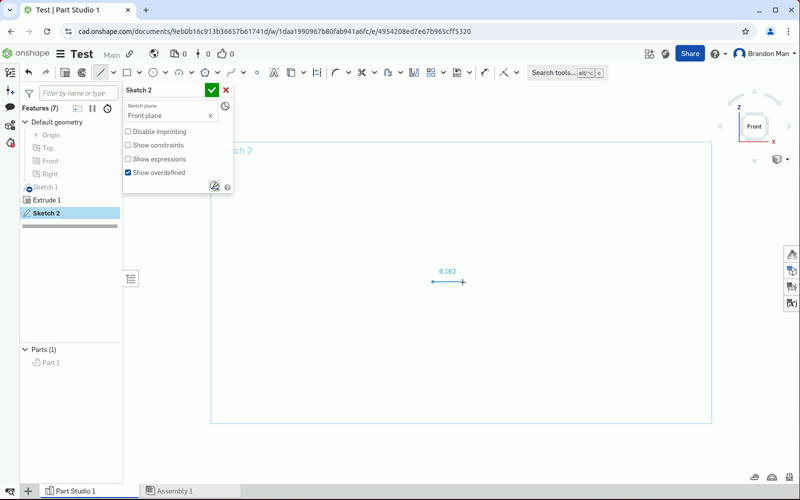
mouse_move(481, 266)
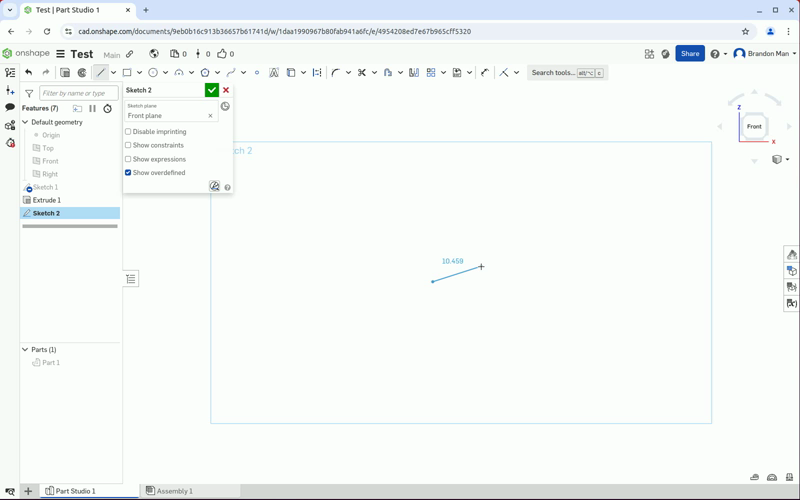
click(481, 266)
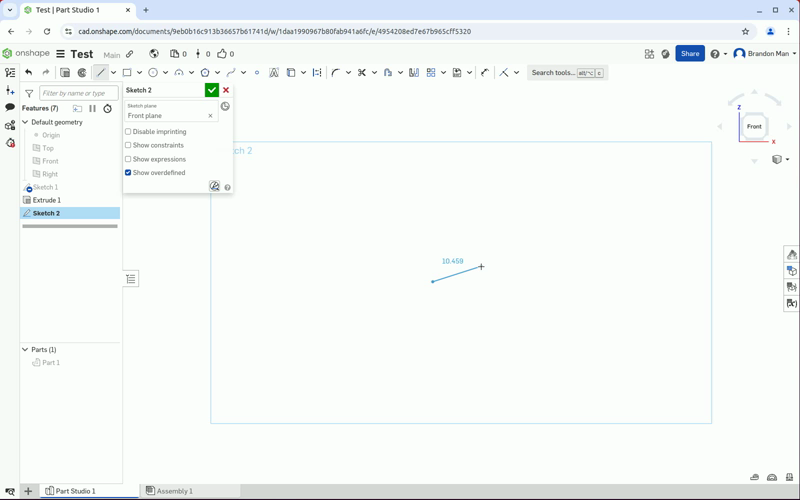
key_up(shift)
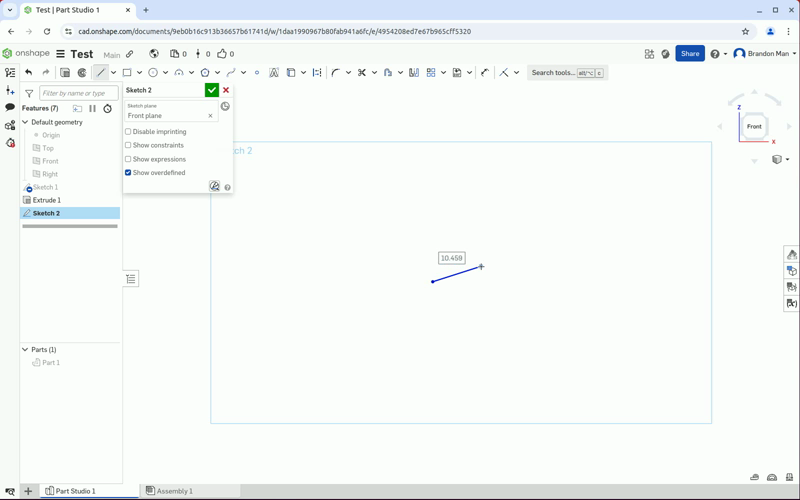
key_down(shift)
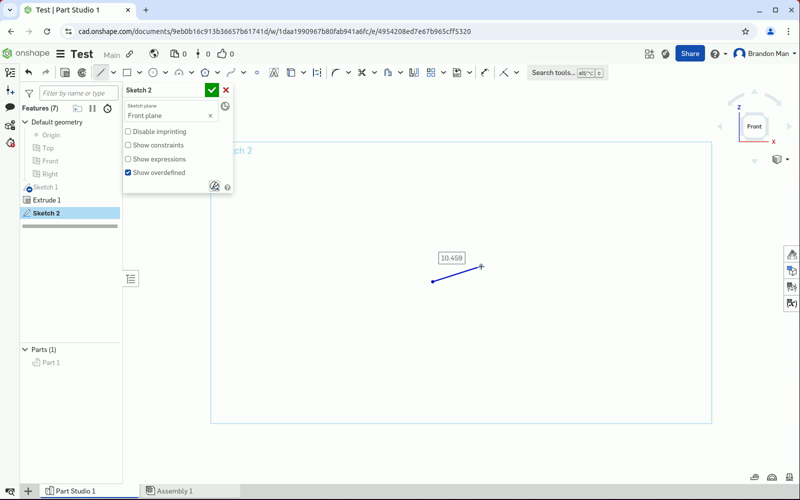
mouse_move(511, 266)
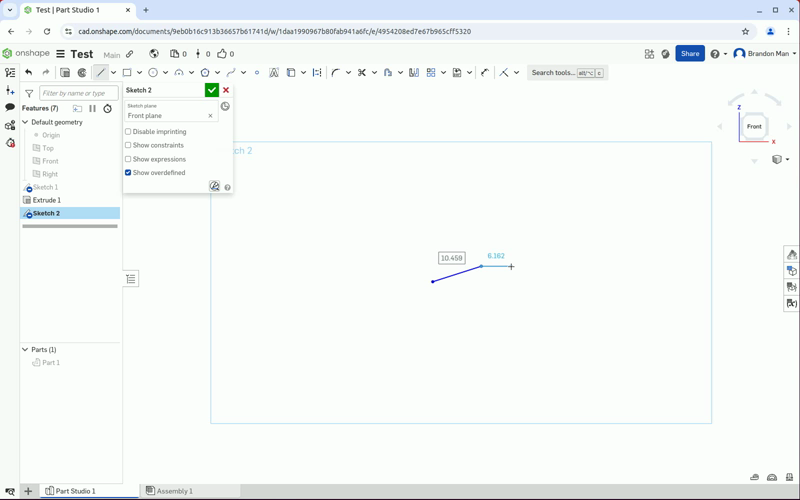
mouse_move(432, 266)
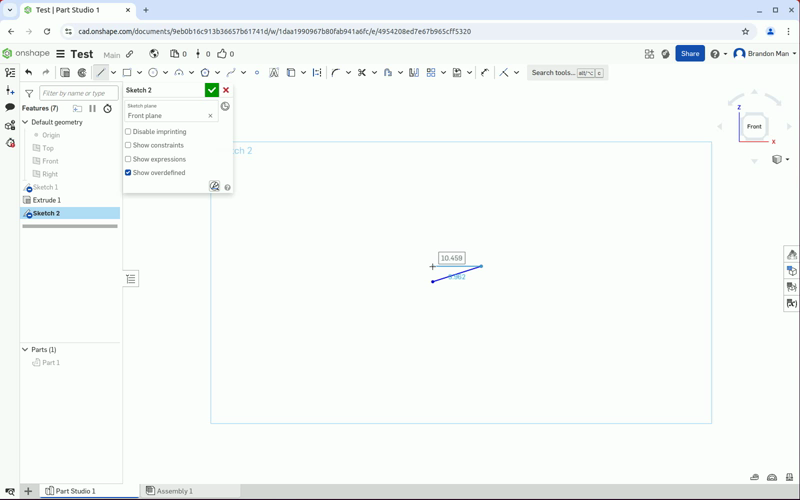
click(432, 266)
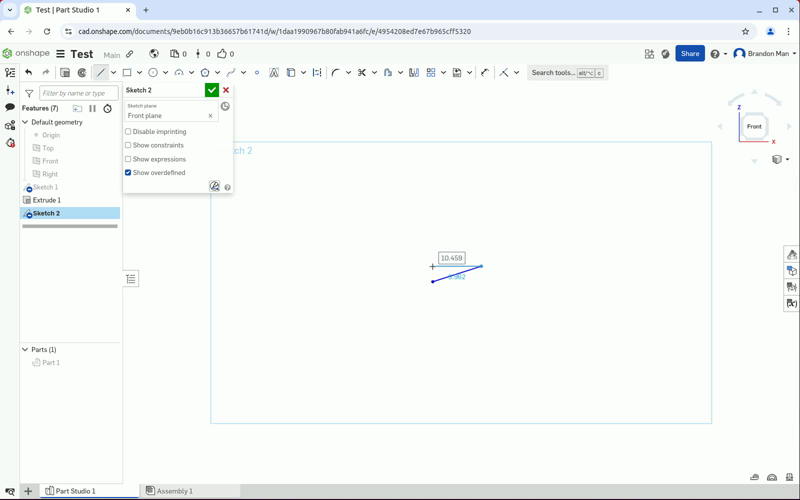
key_up(shift)
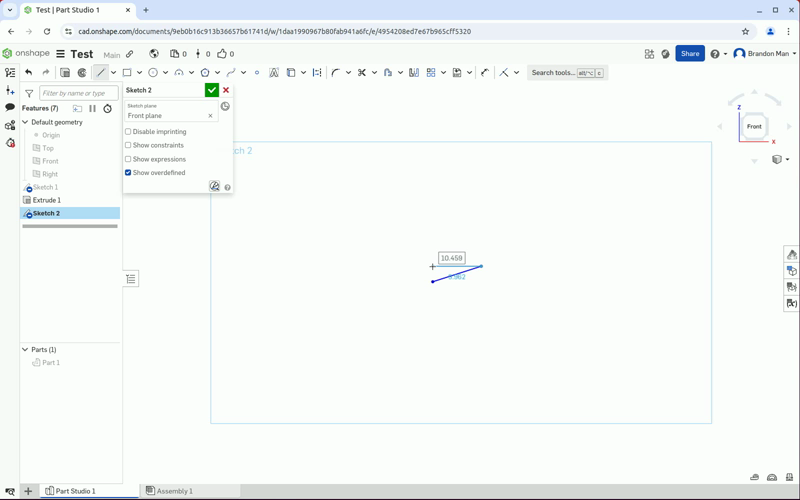
mouse_move(462, 266)
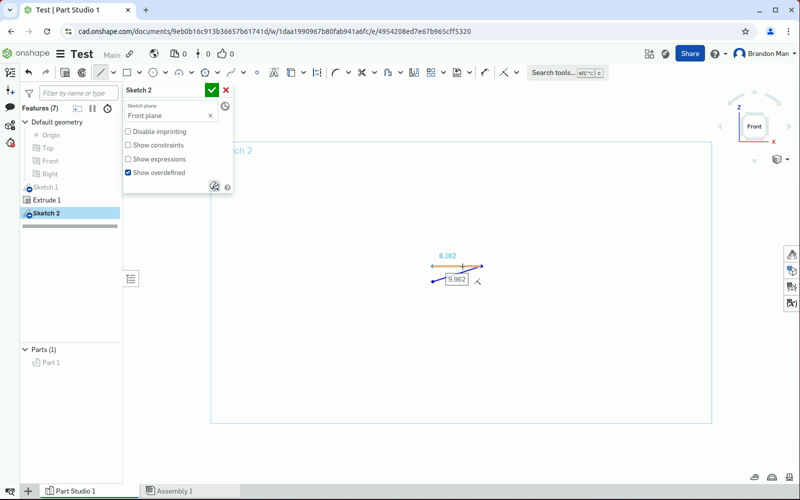
key_down(shift)
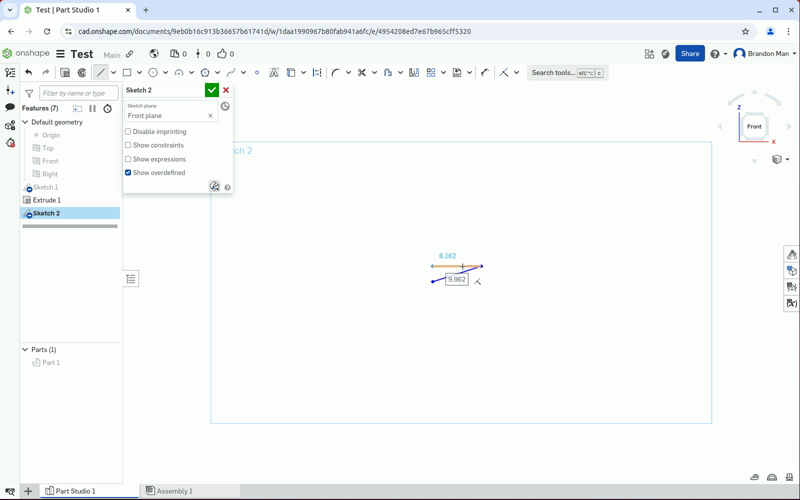
mouse_move(432, 281)
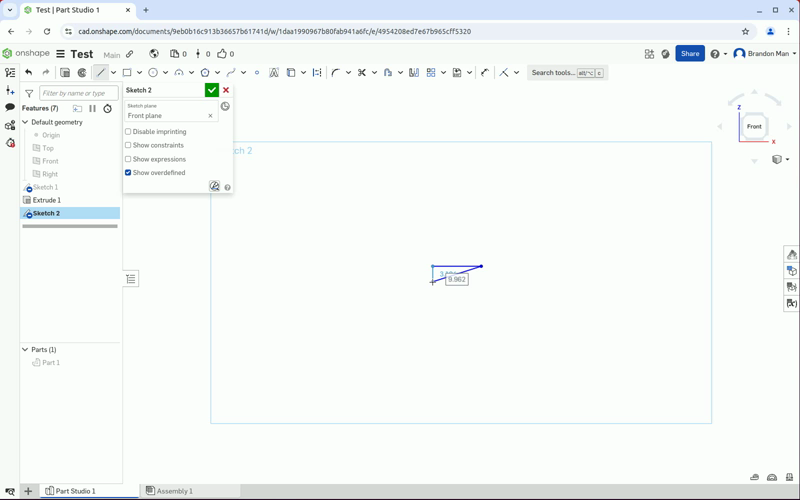
key_up(shift)
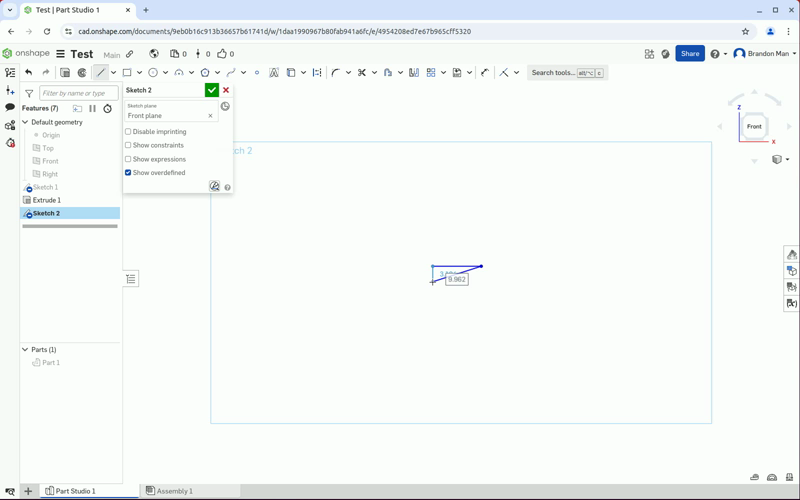
click(432, 281)
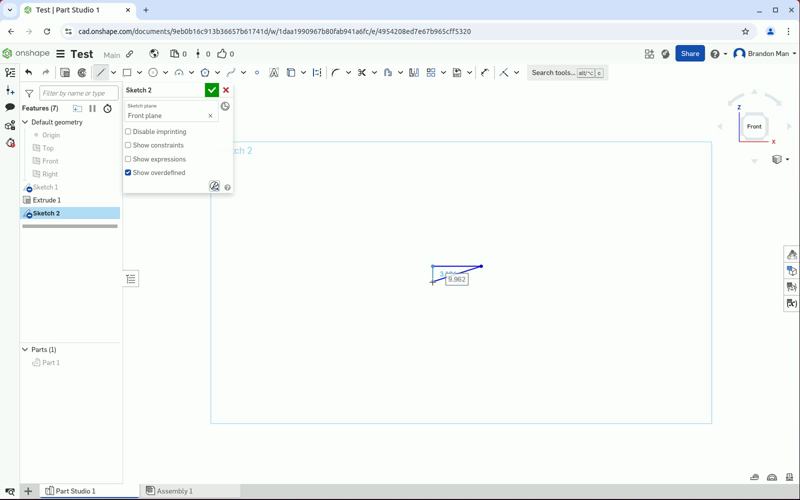
key(esc)
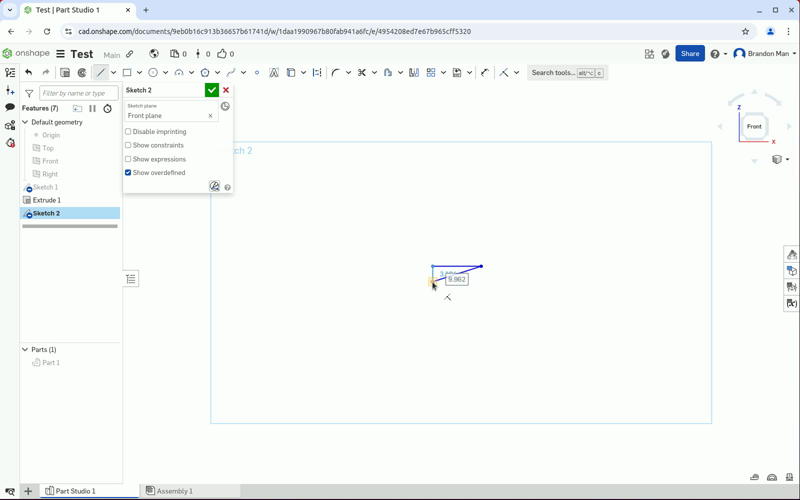
mouse_move(438, 274)
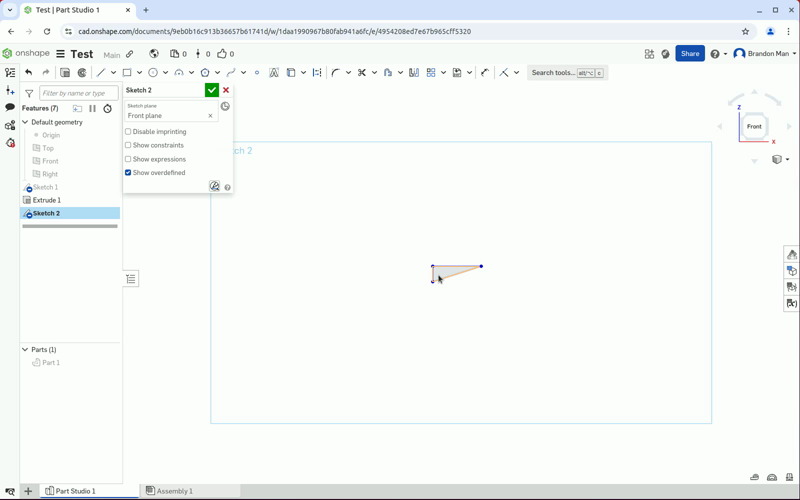
scroll(6)
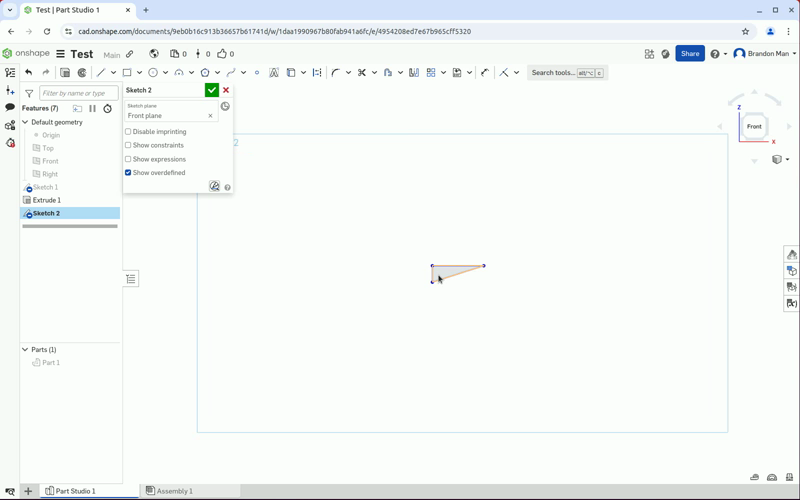
scroll(6)
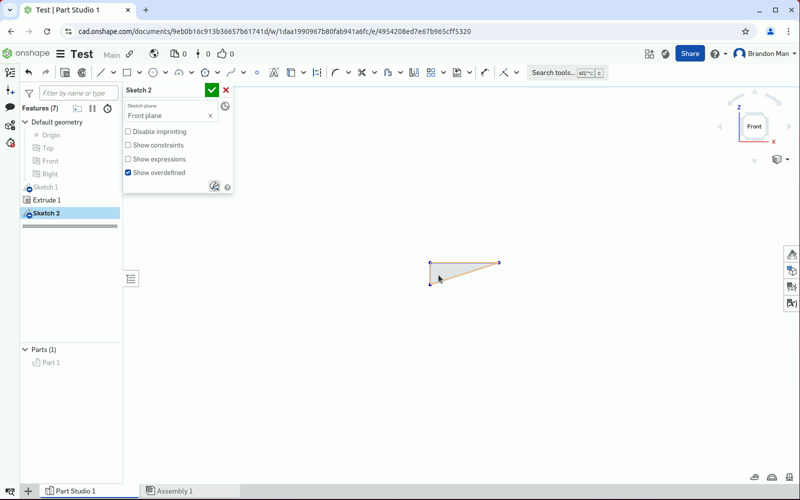
scroll(6)
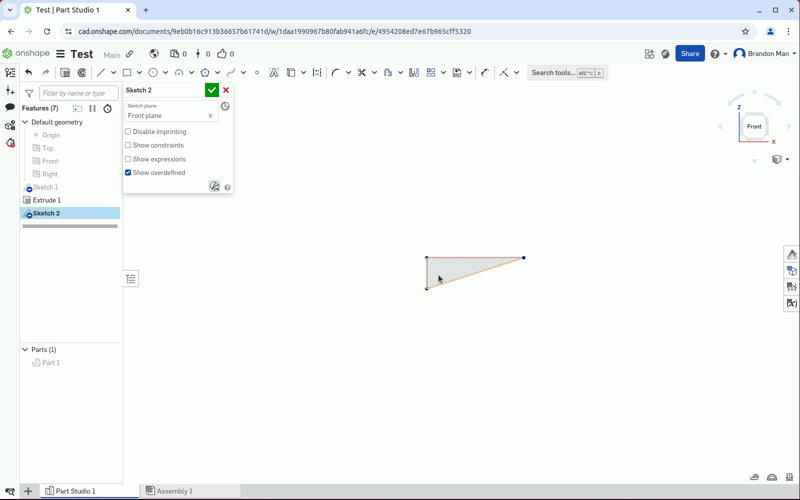
scroll(6)
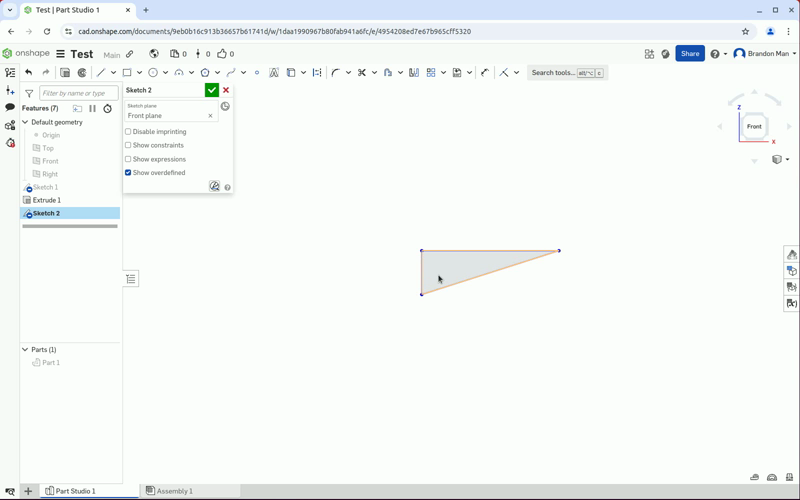
scroll(6)
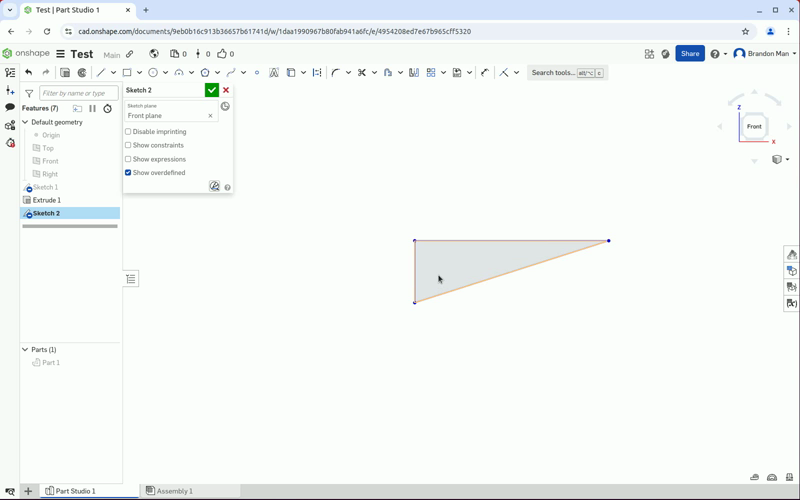
scroll(6)
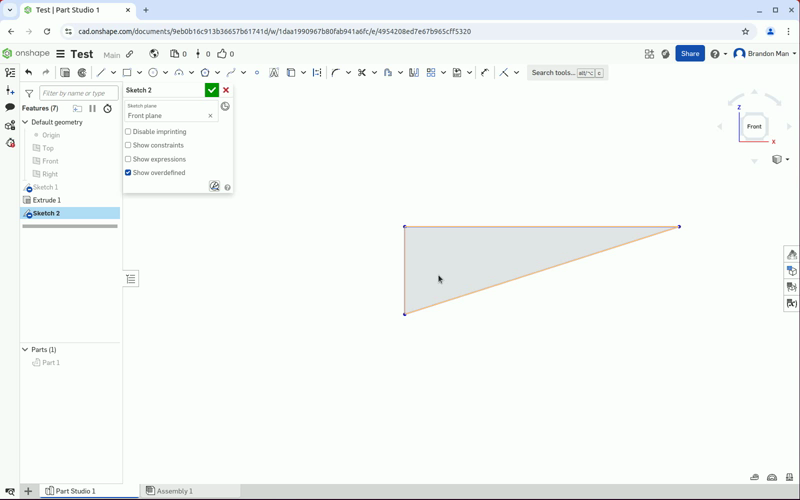
scroll(6)
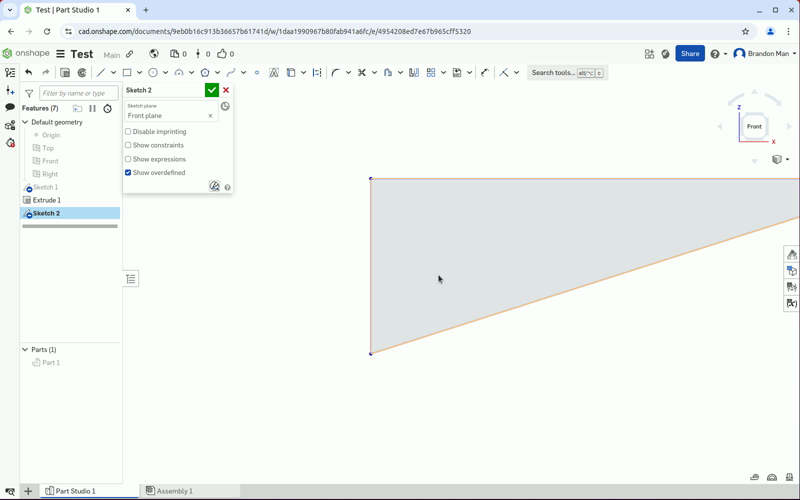
click(438, 274)
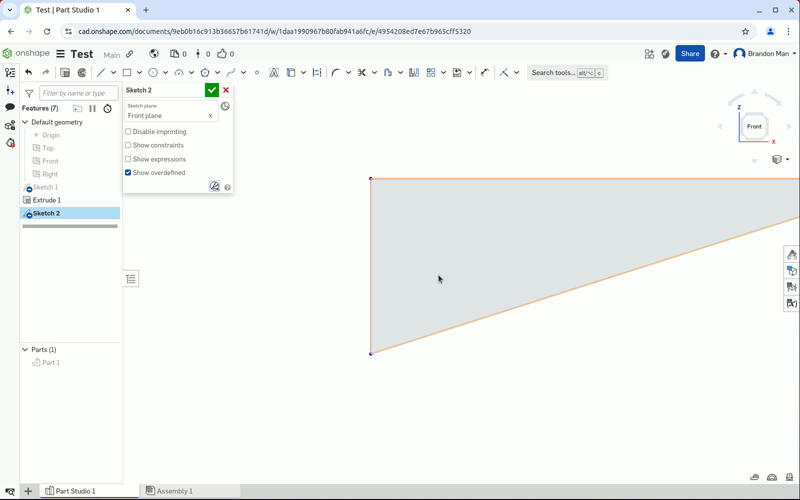
scroll(-6)
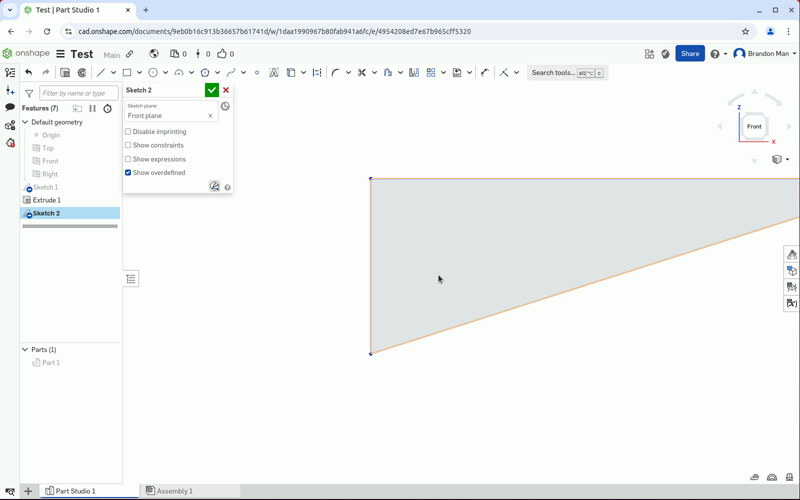
scroll(-6)
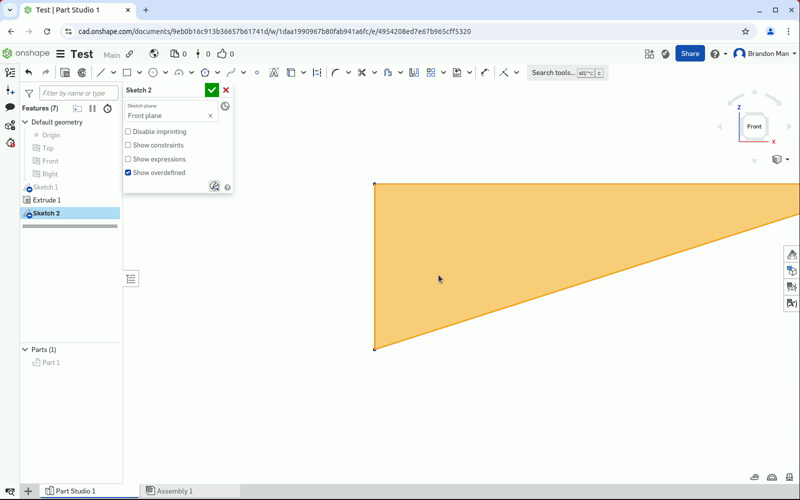
scroll(-6)
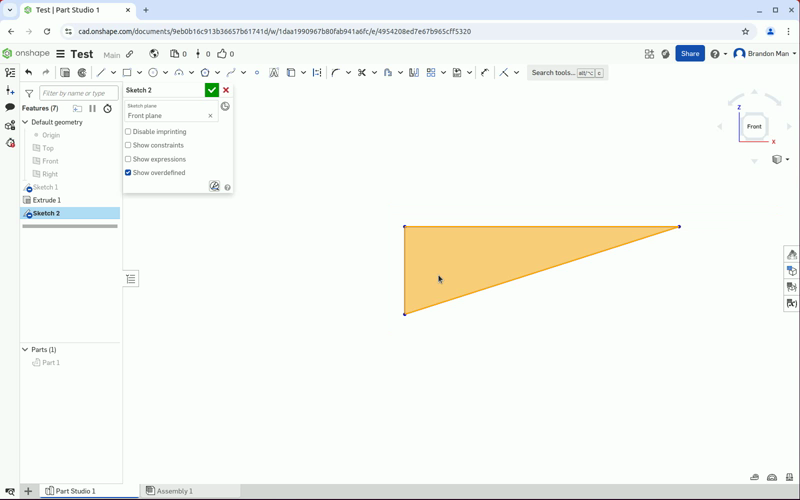
scroll(-6)
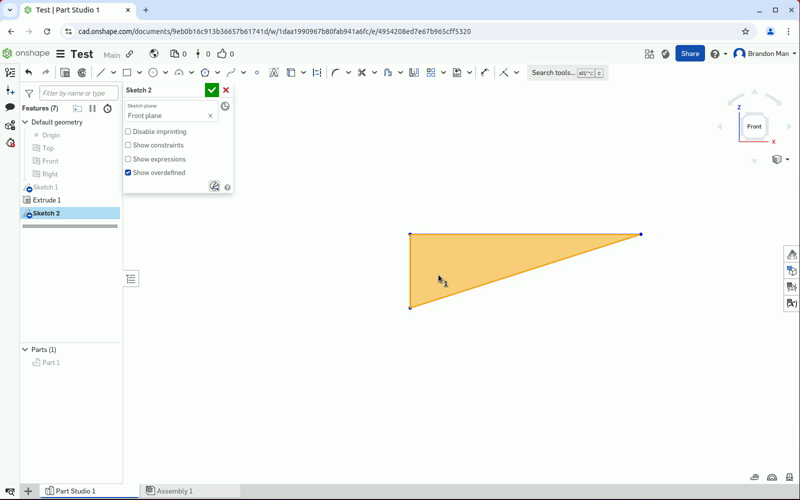
scroll(-6)
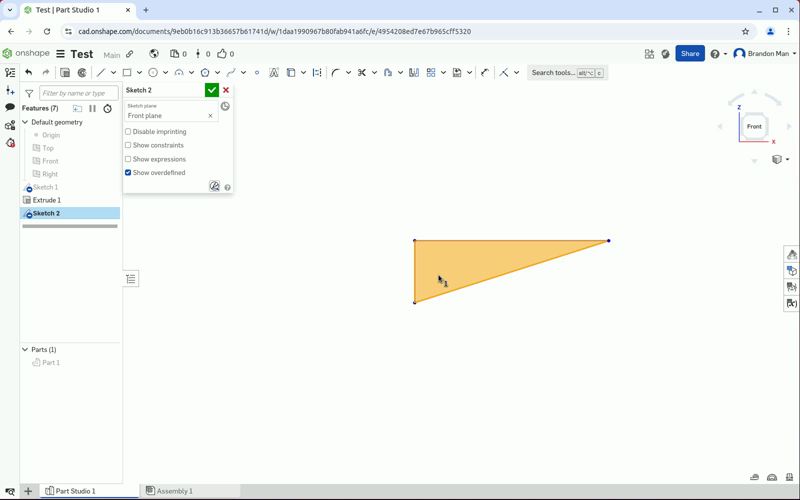
scroll(-6)
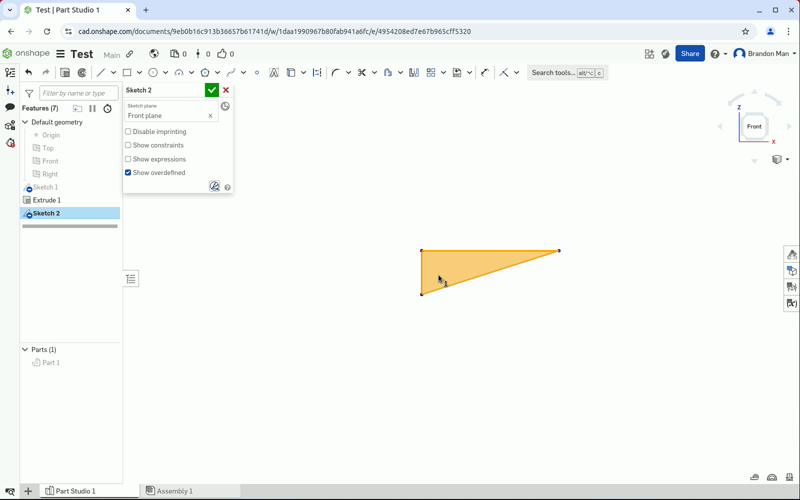
scroll(-6)
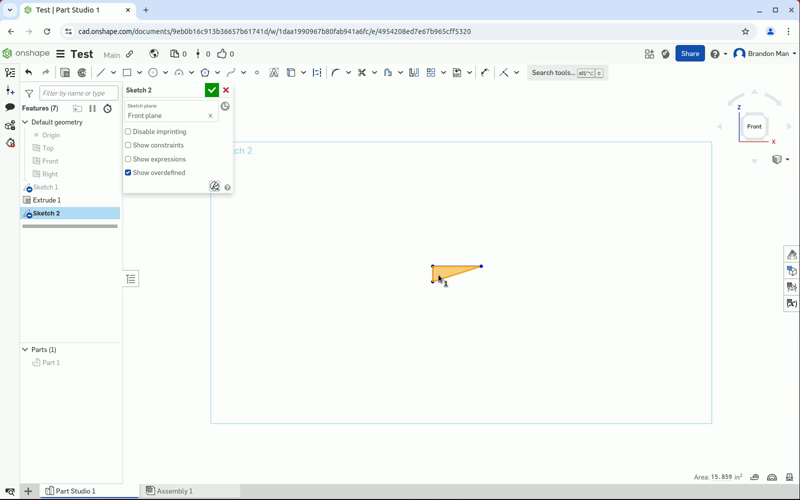
mouse_move(73, 352)
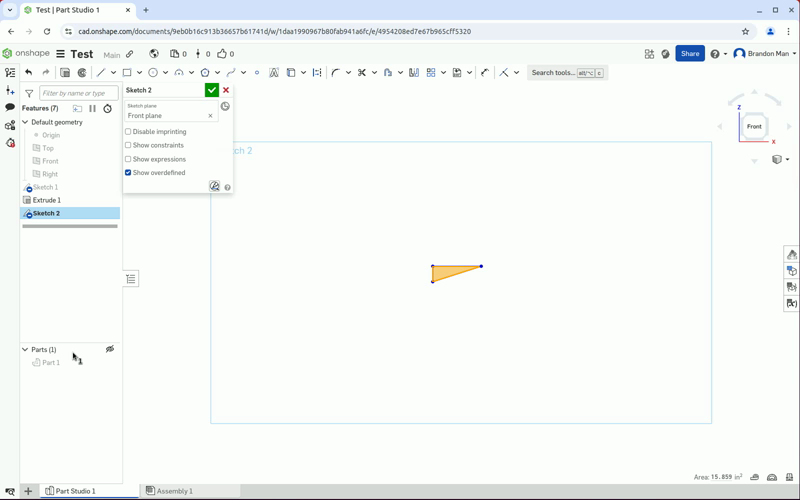
key(shift+y)
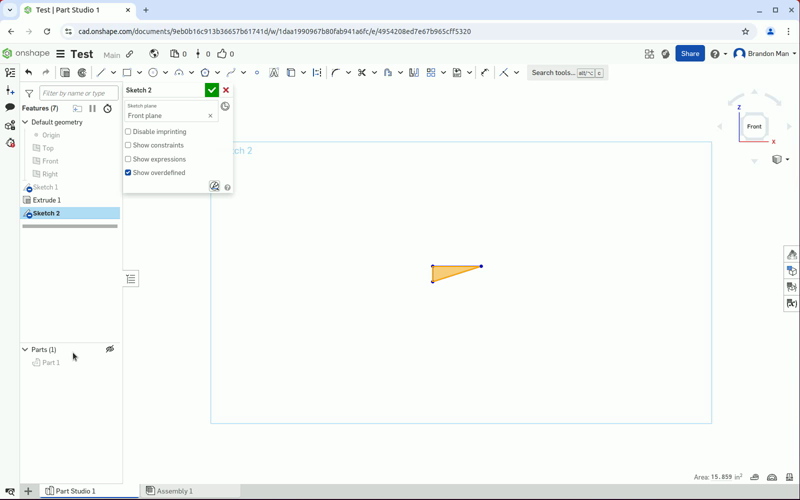
key(shift+e)
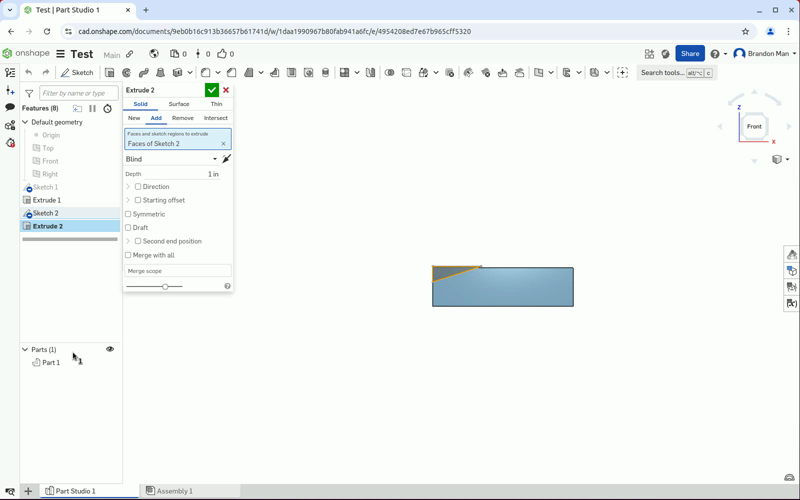
mouse_move(143, 106)
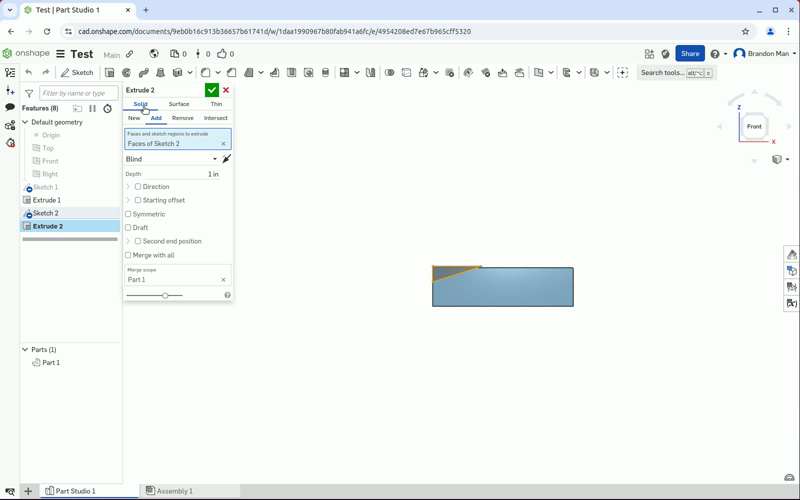
click(143, 106)
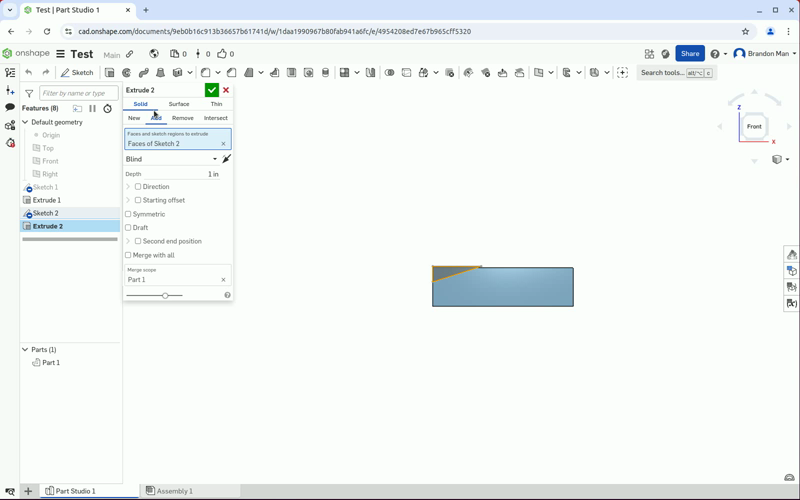
mouse_move(186, 120)
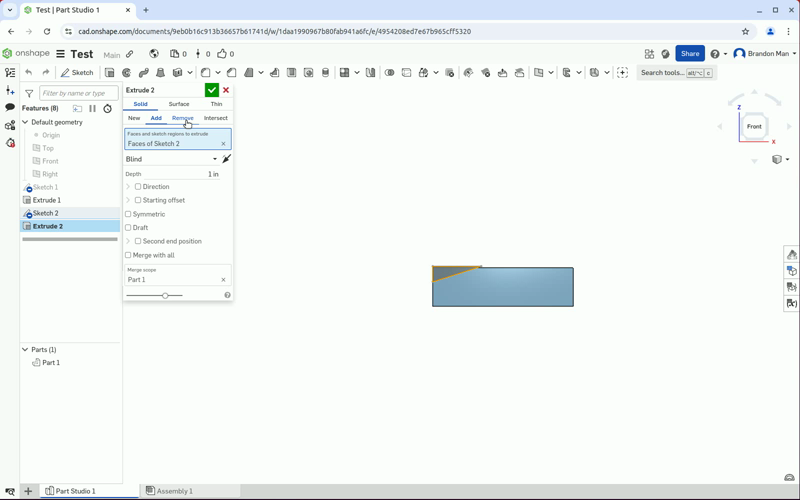
click(186, 120)
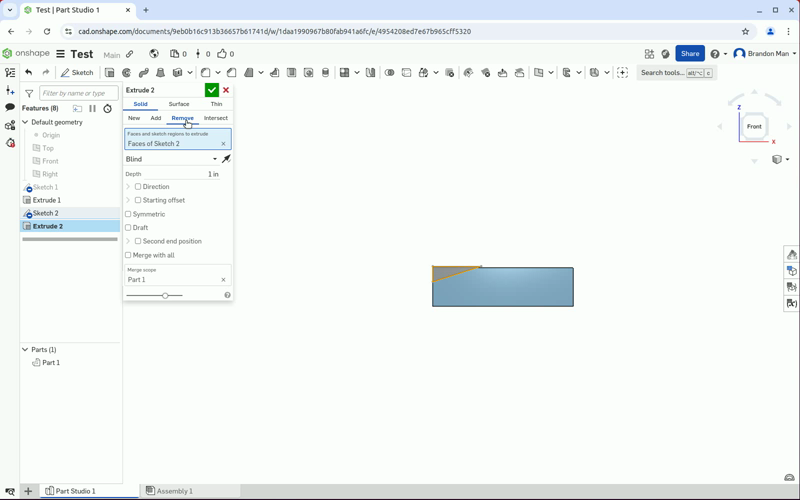
key(tab, 4)
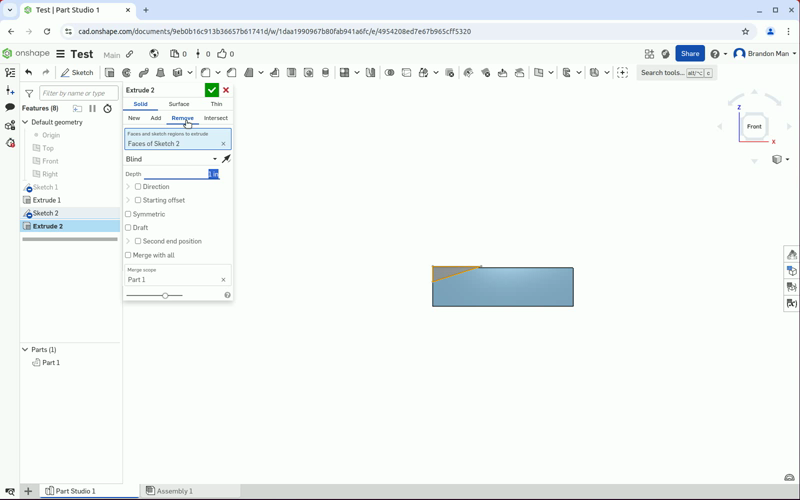
text(30.811)
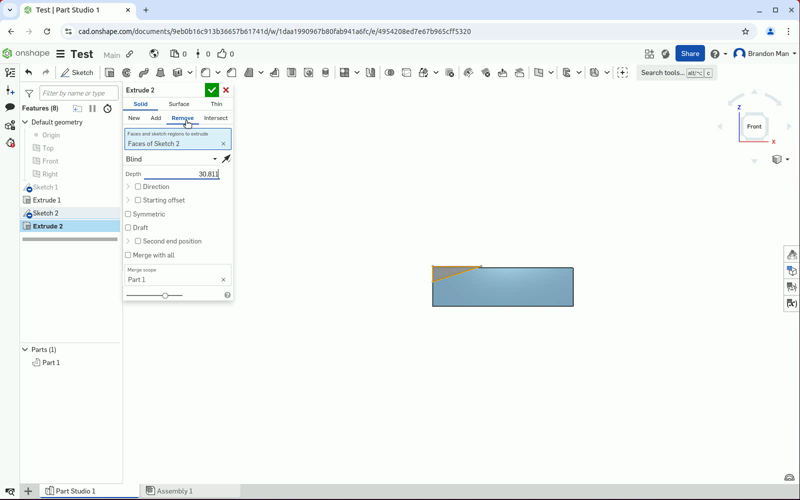
key(tab, 6)
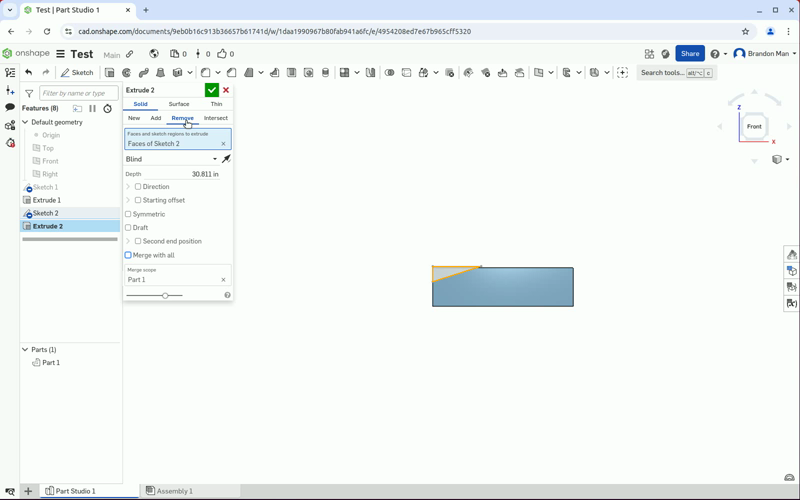
key(space)
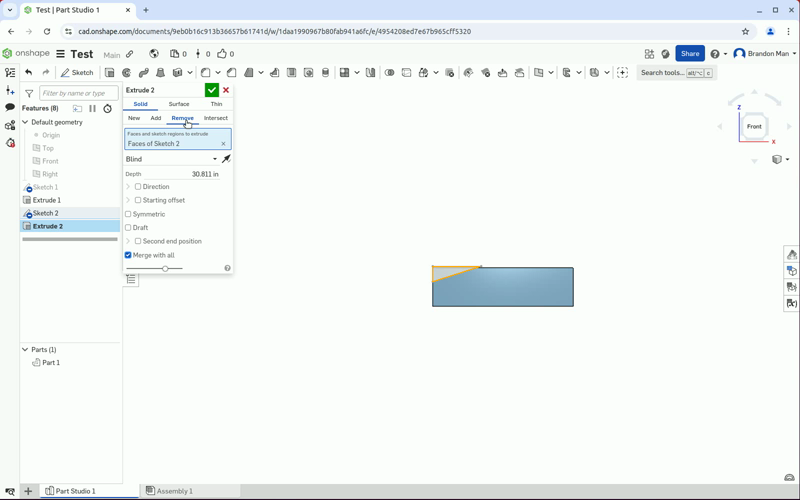
key(enter)
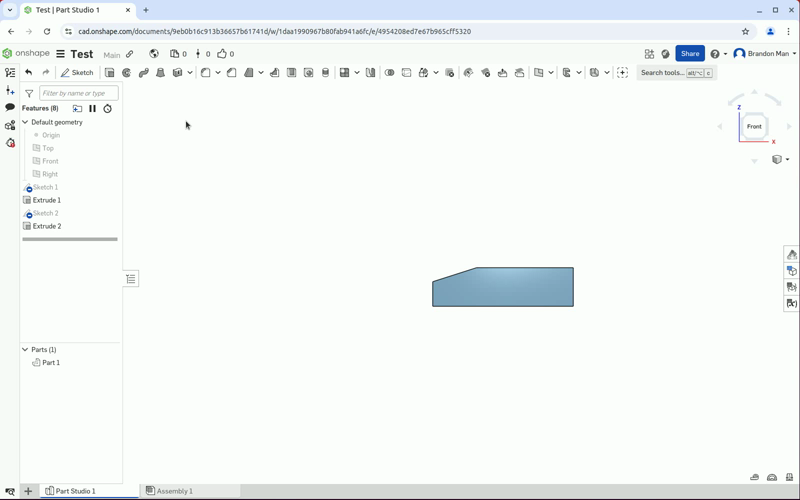
key(shift+h)
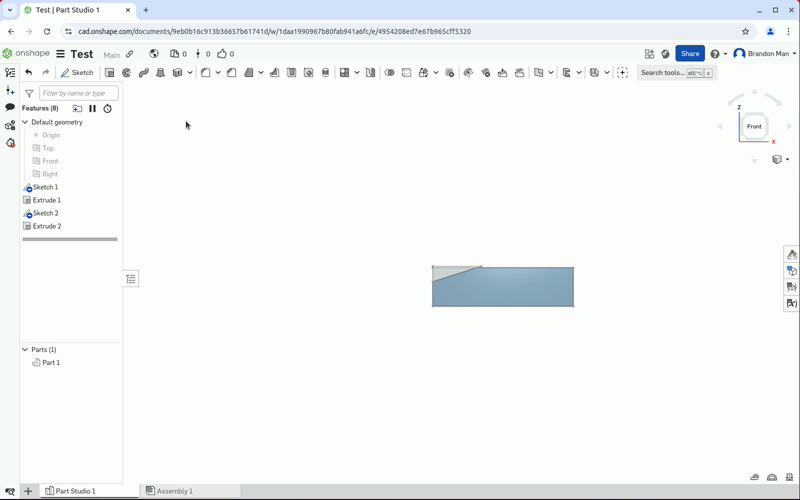
key(shift+h)
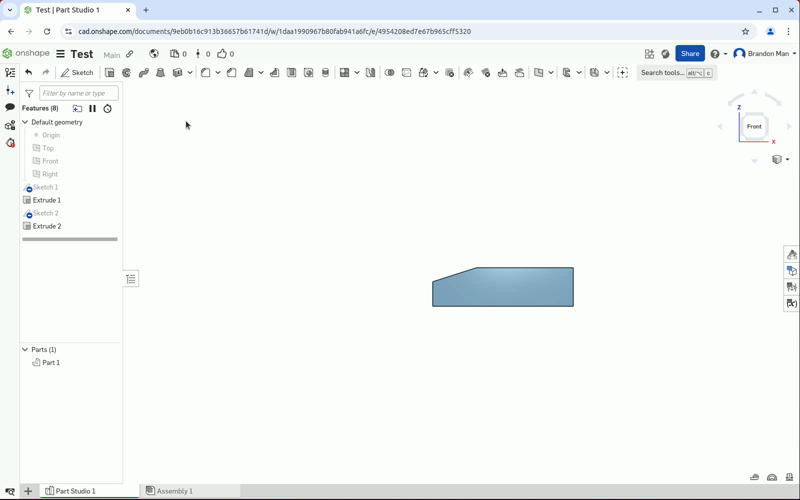
mouse_move(73, 189)
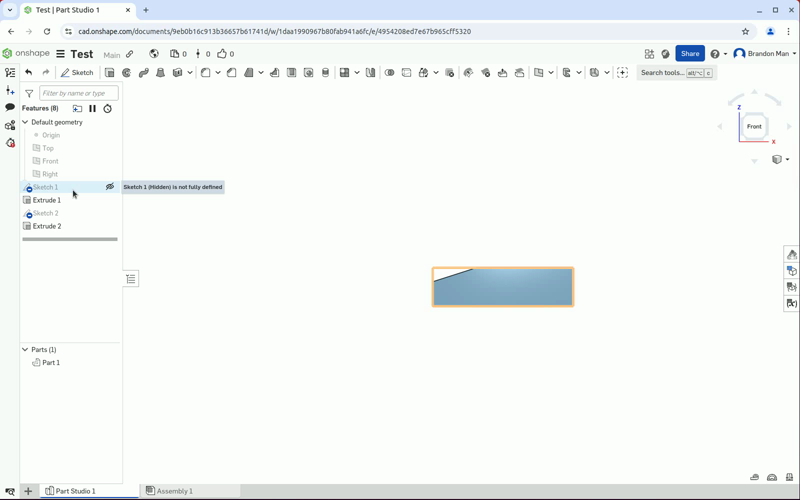
click(73, 189)
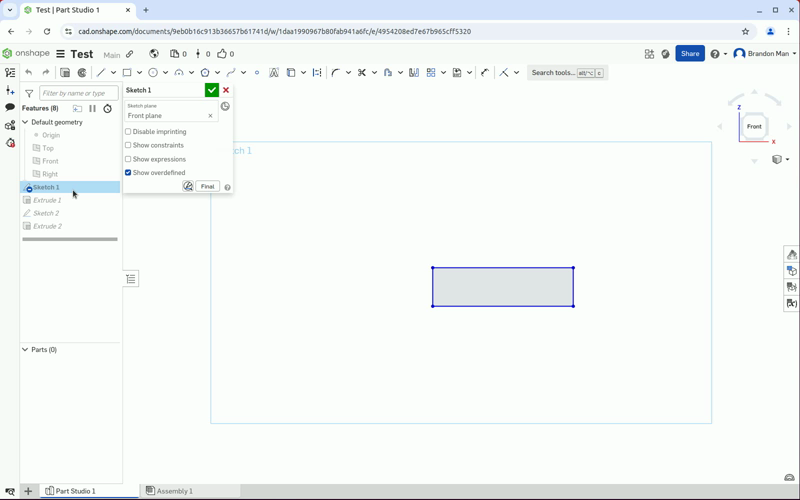
mouse_move(229, 92)
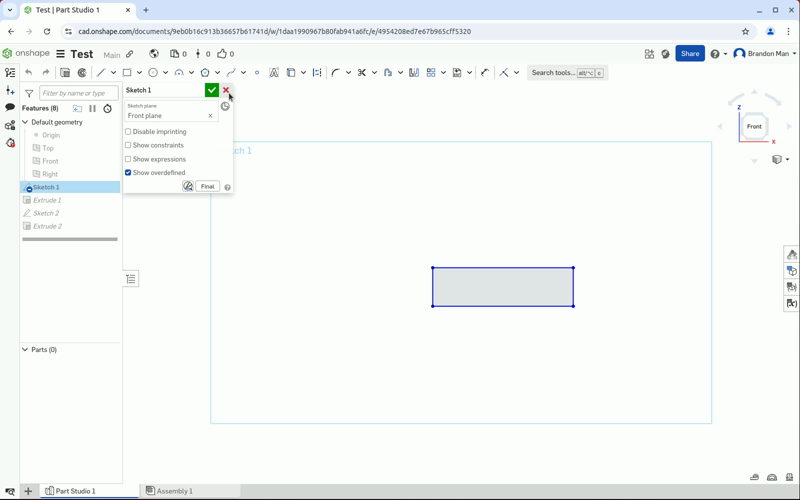
click(229, 92)
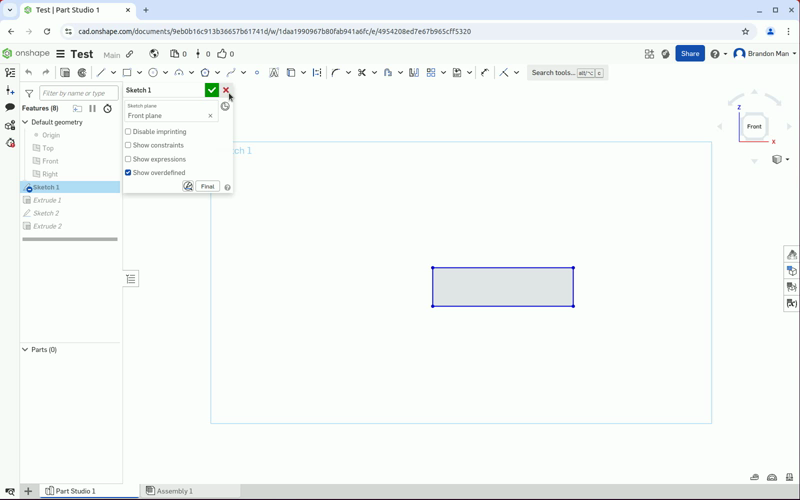
key(shift+s)
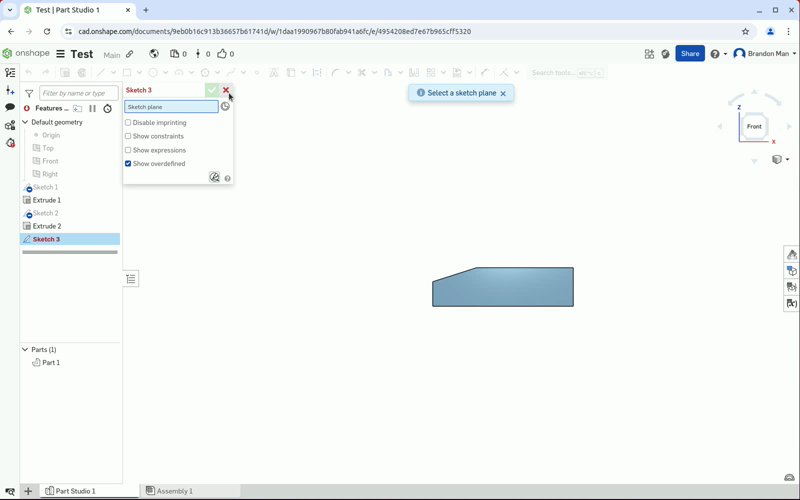
mouse_move(73, 163)
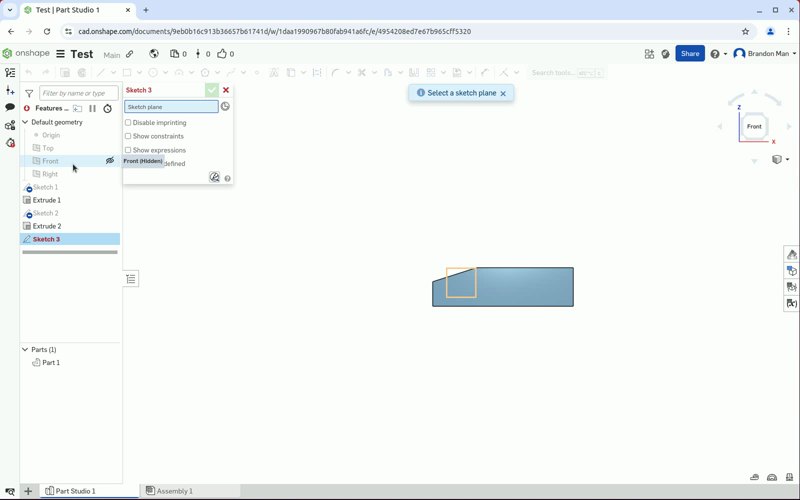
click(73, 163)
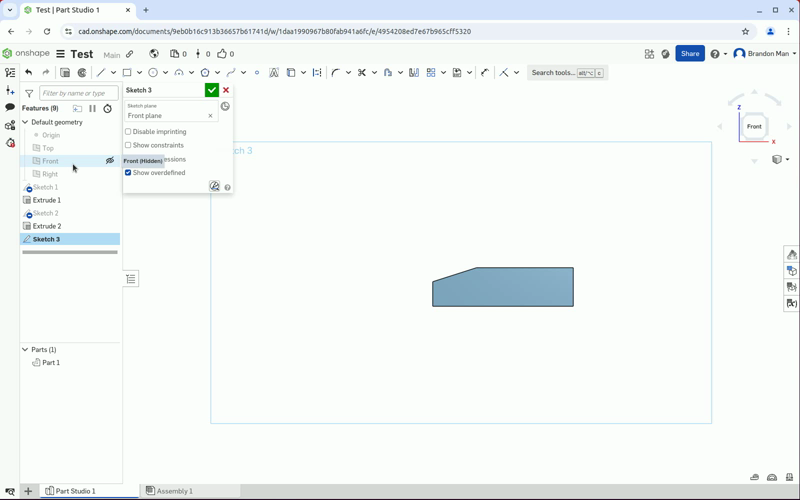
mouse_move(73, 352)
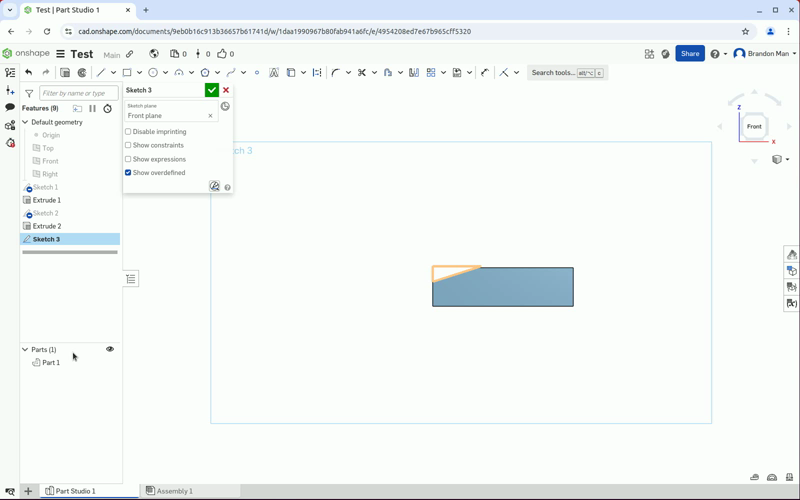
key(y)
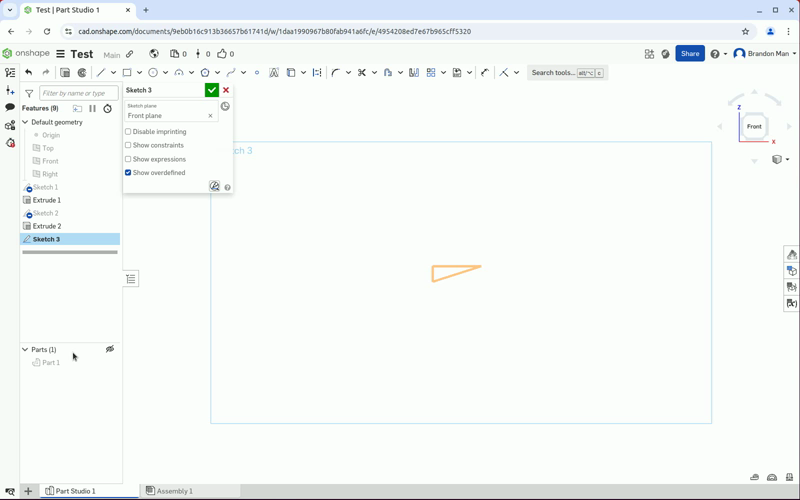
key(l)
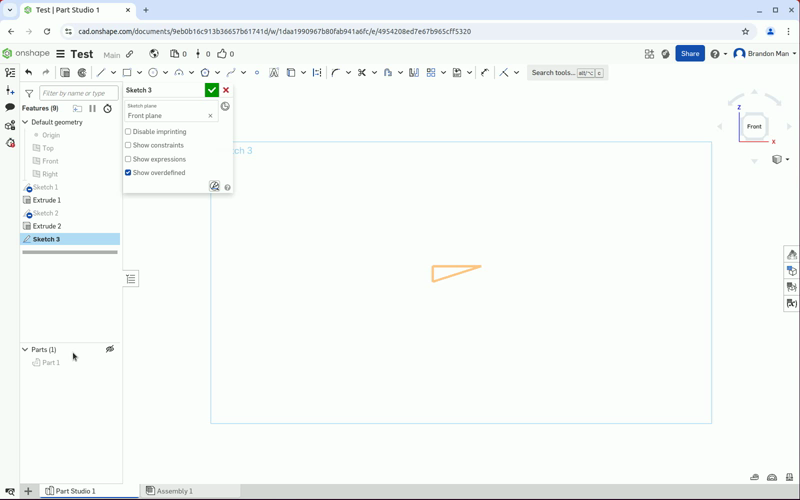
key_down(shift)
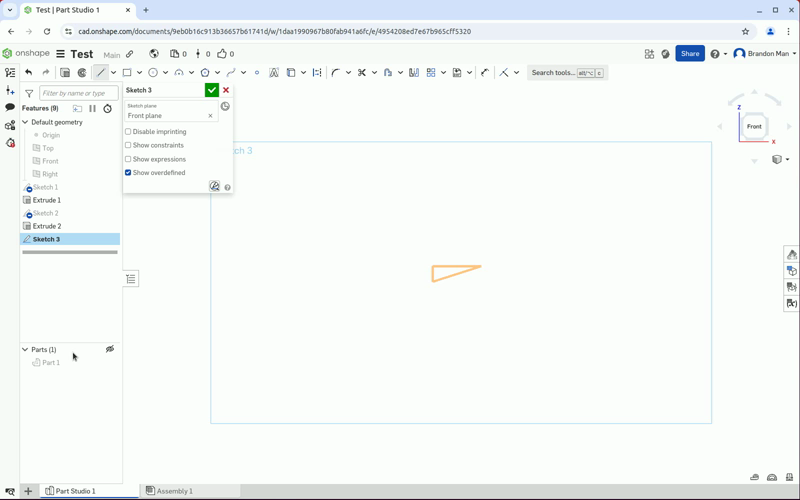
mouse_move(525, 266)
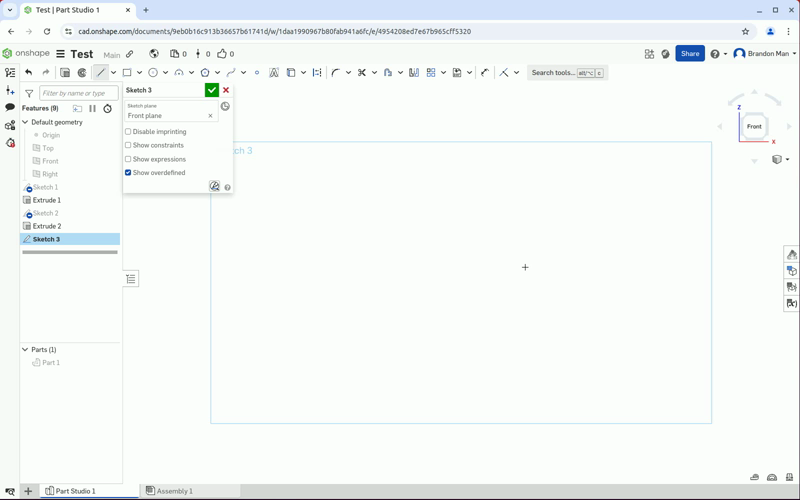
click(525, 266)
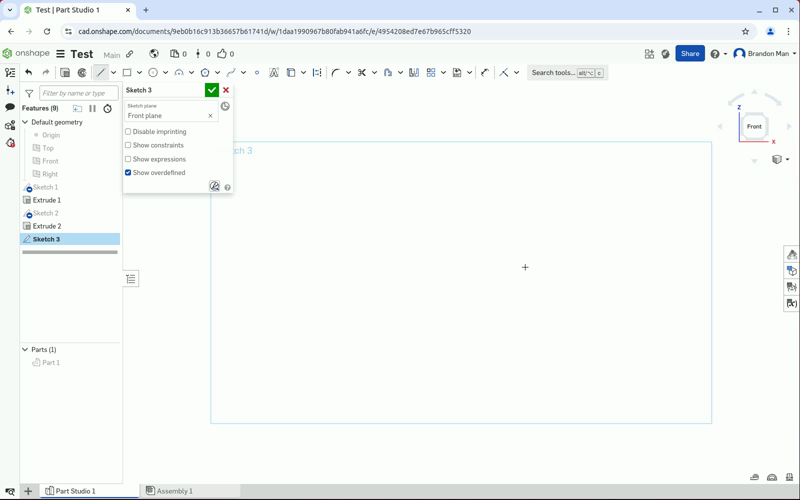
key_up(shift)
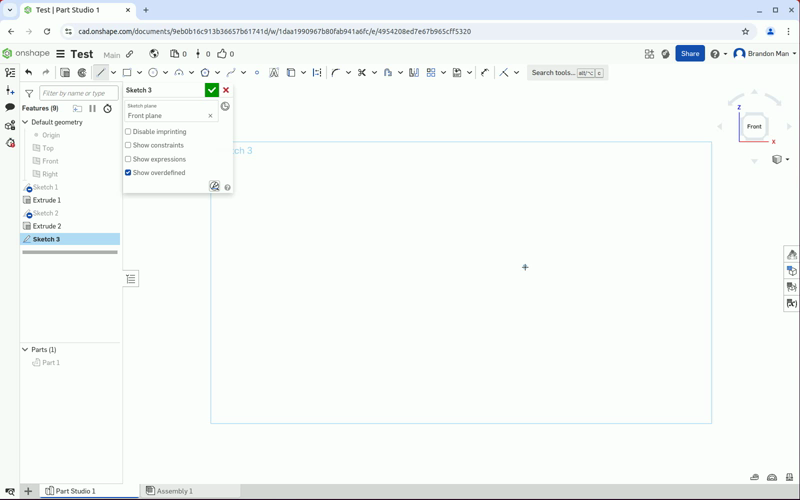
key_down(shift)
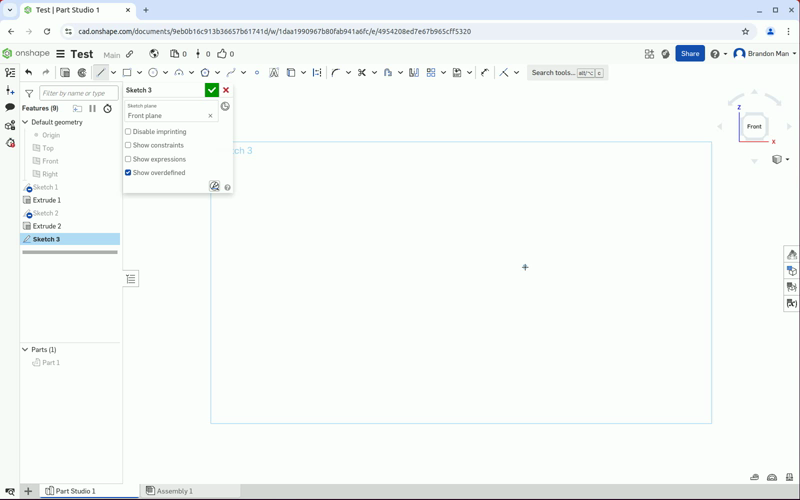
mouse_move(555, 266)
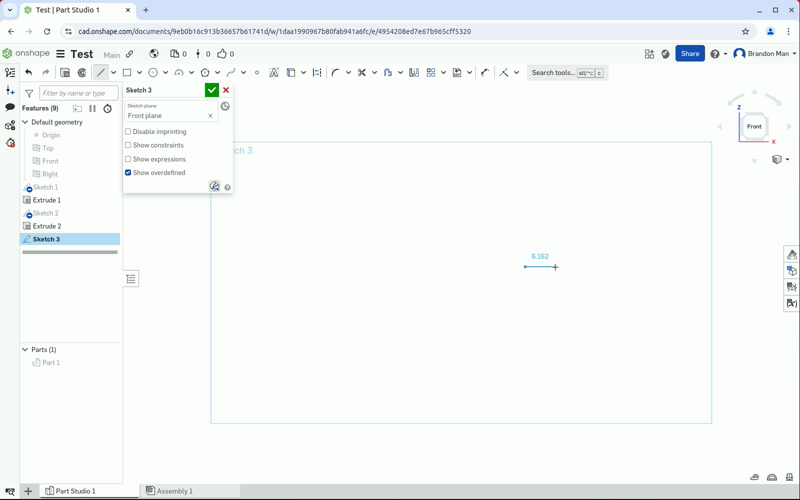
mouse_move(573, 282)
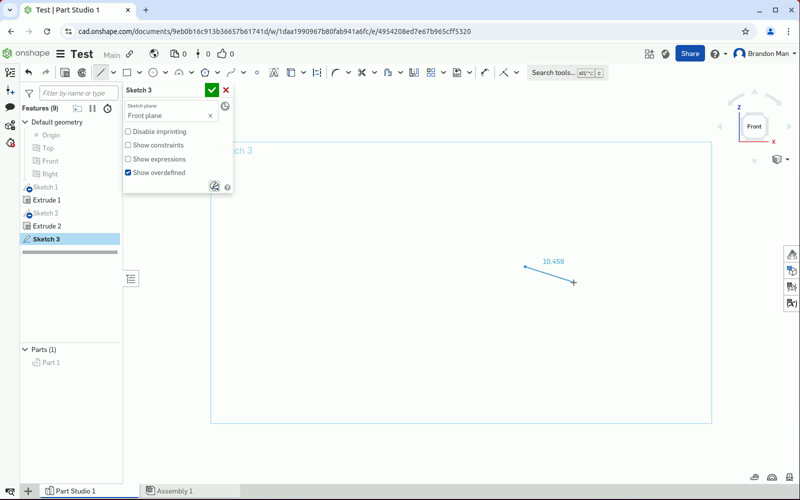
click(573, 282)
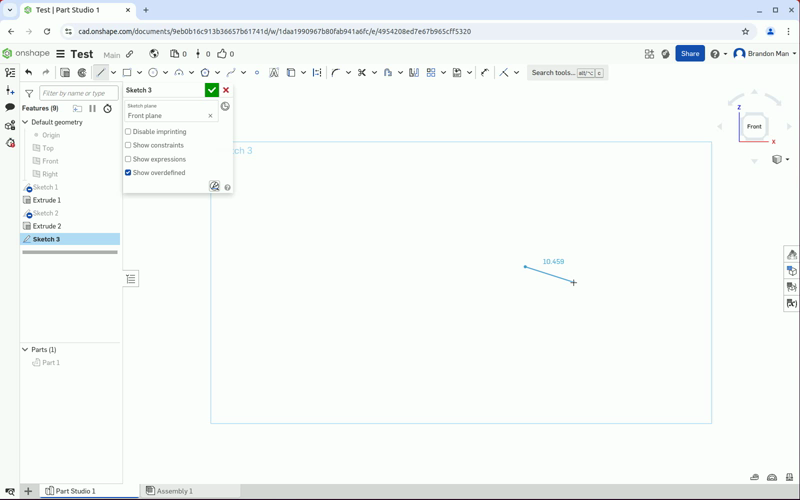
key_up(shift)
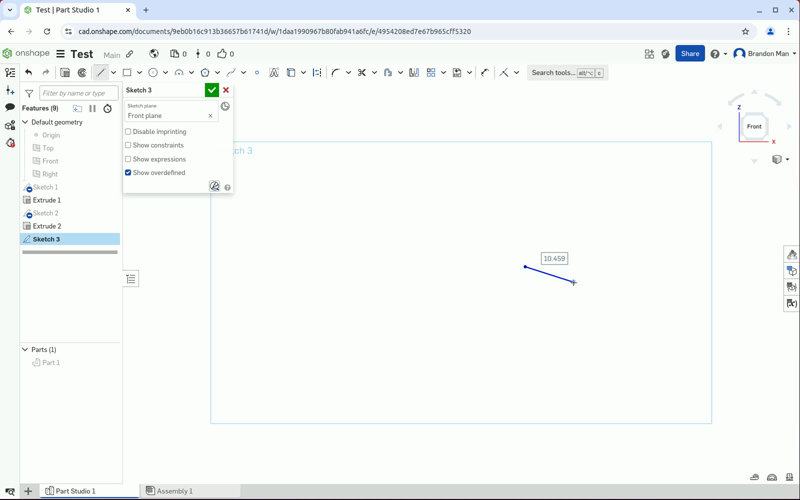
key_down(shift)
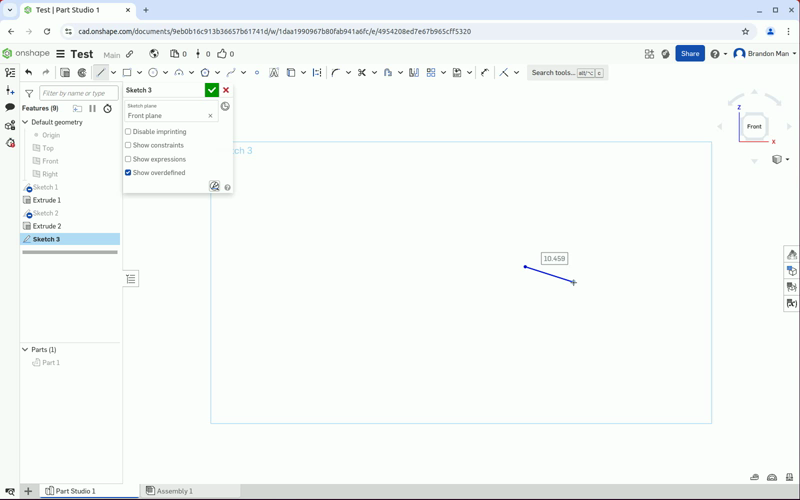
mouse_move(589, 282)
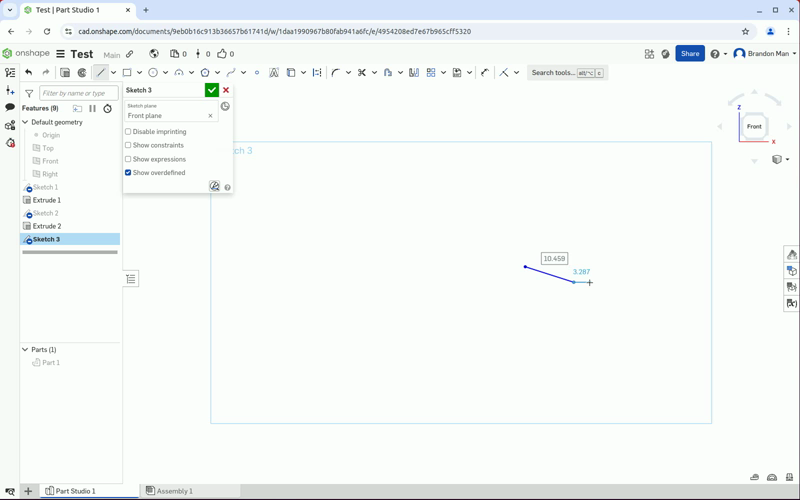
mouse_move(573, 266)
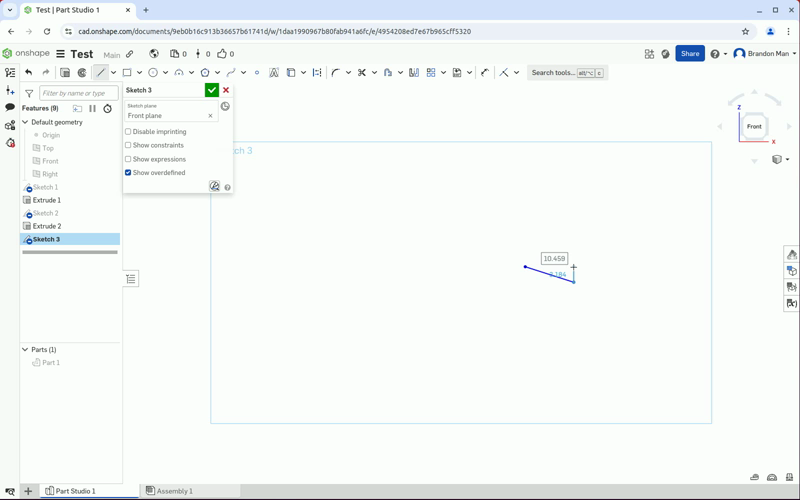
click(573, 266)
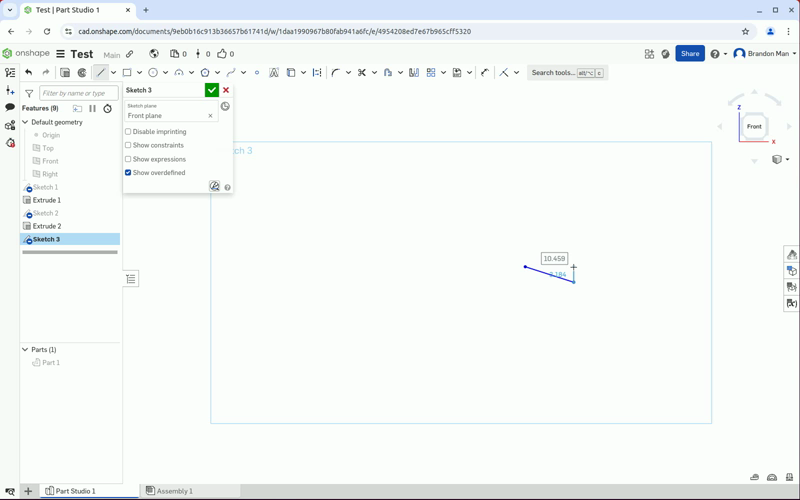
key_up(shift)
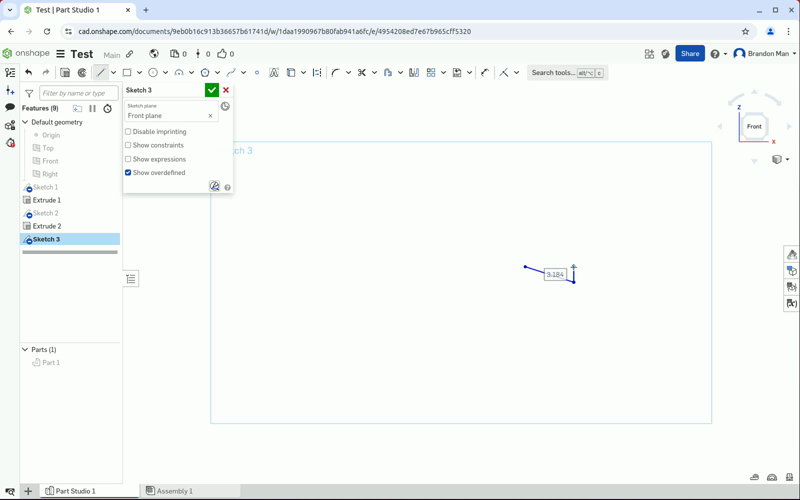
mouse_move(589, 266)
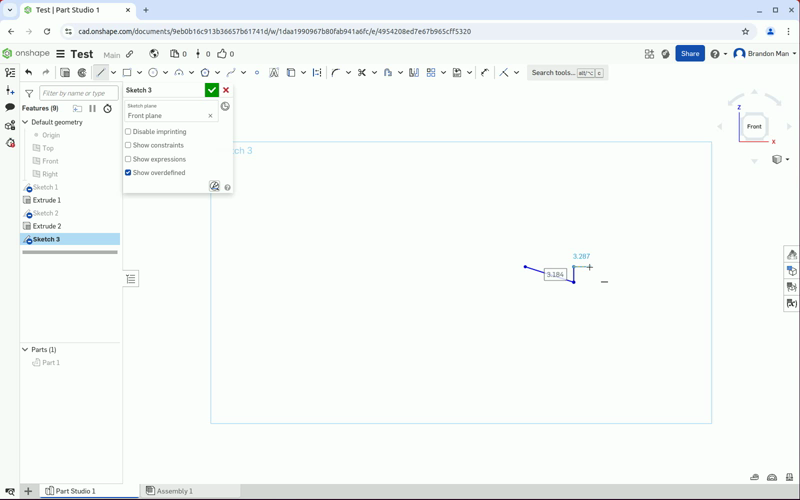
key_down(shift)
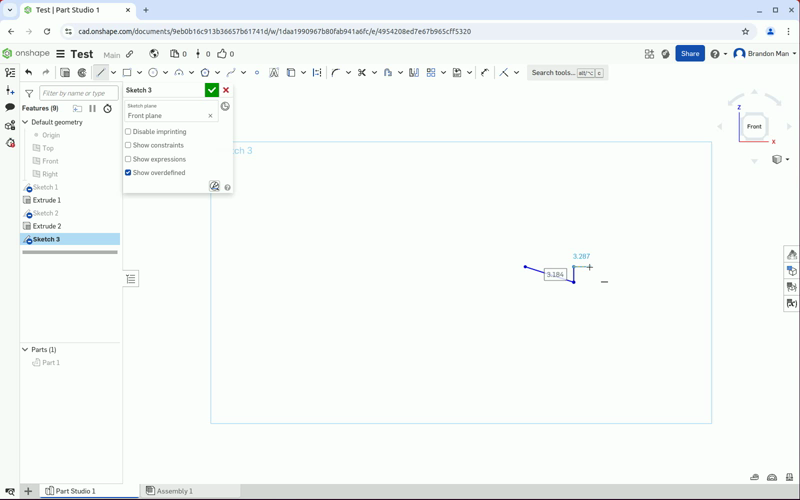
mouse_move(525, 266)
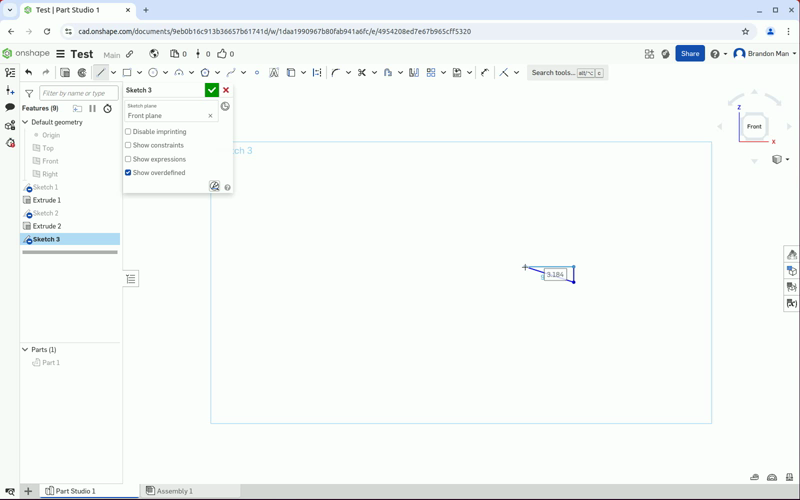
key_up(shift)
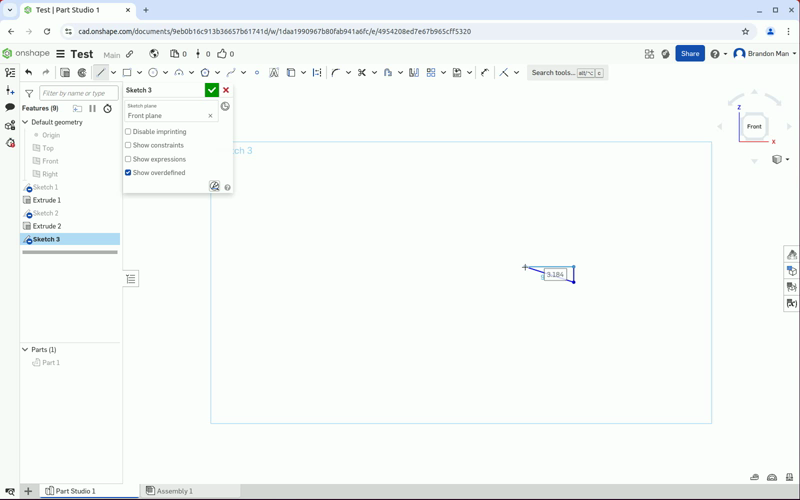
click(525, 266)
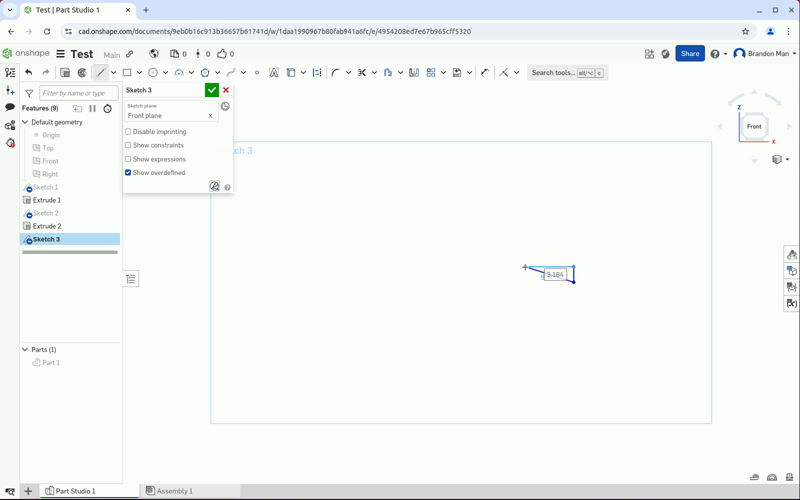
key(esc)
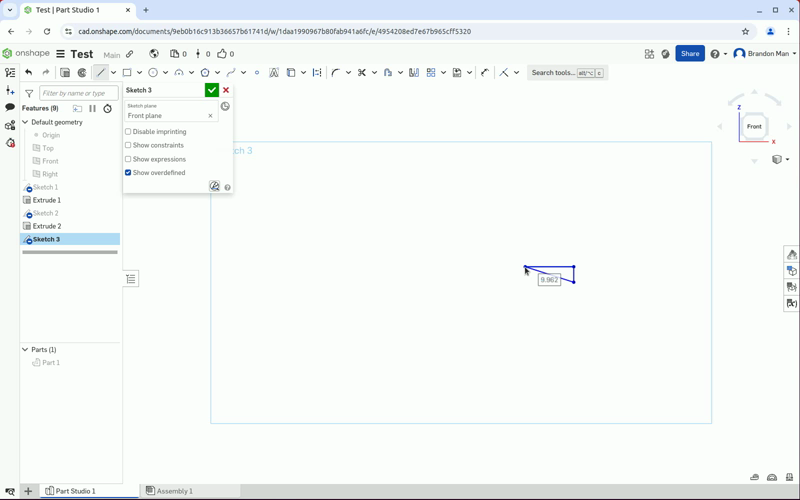
mouse_move(567, 275)
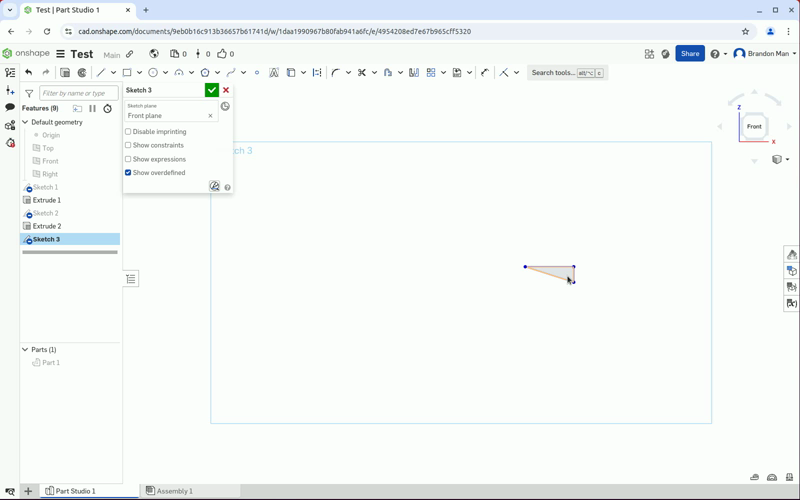
scroll(6)
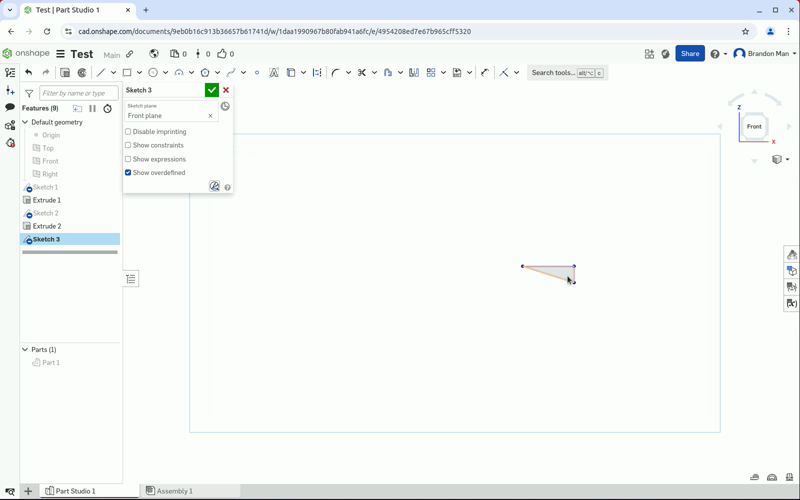
scroll(6)
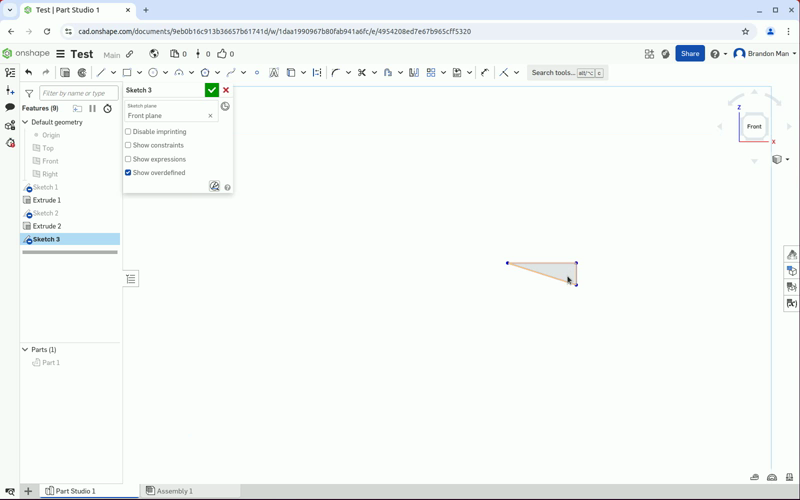
scroll(6)
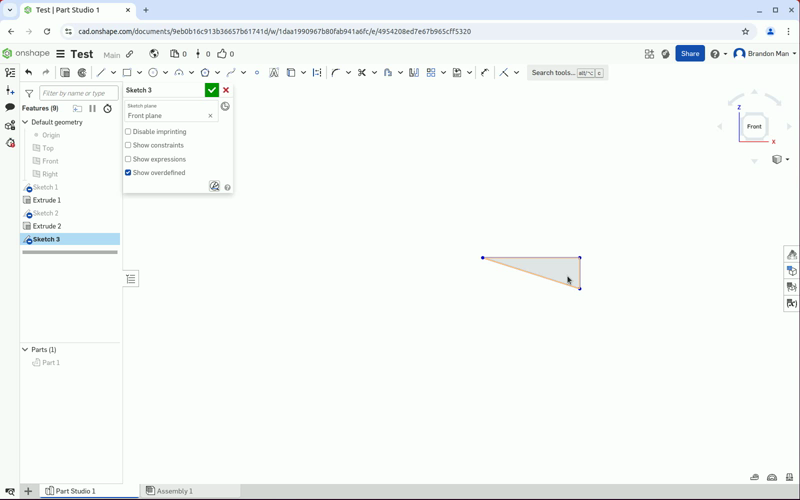
scroll(6)
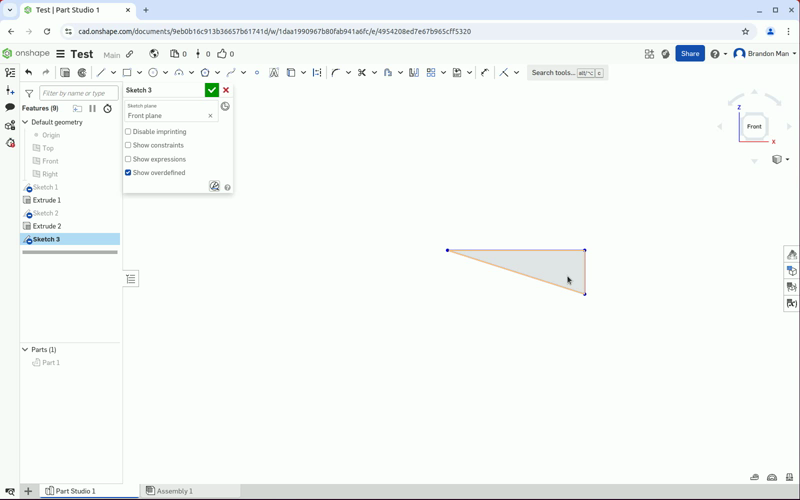
scroll(6)
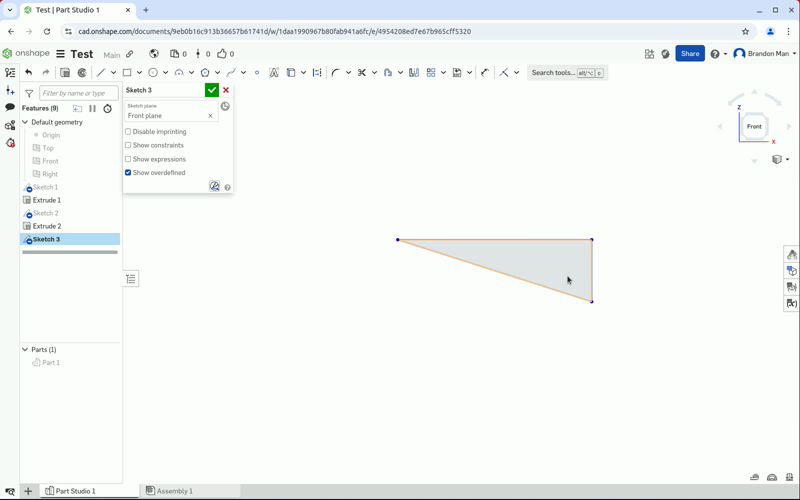
scroll(6)
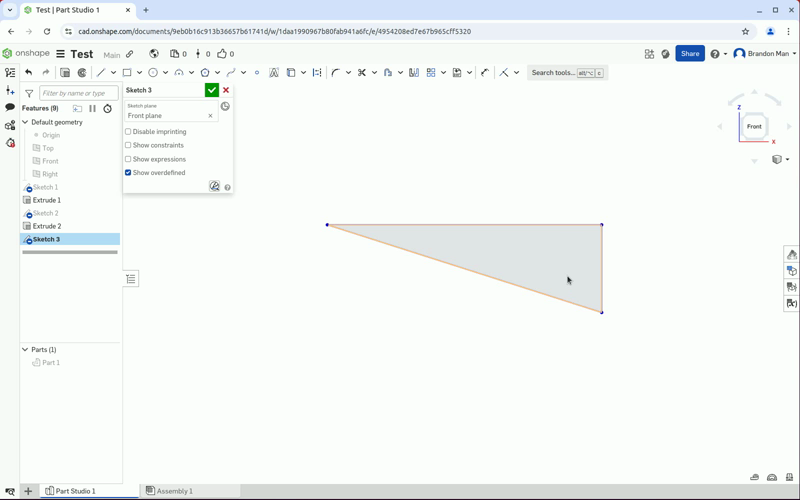
scroll(6)
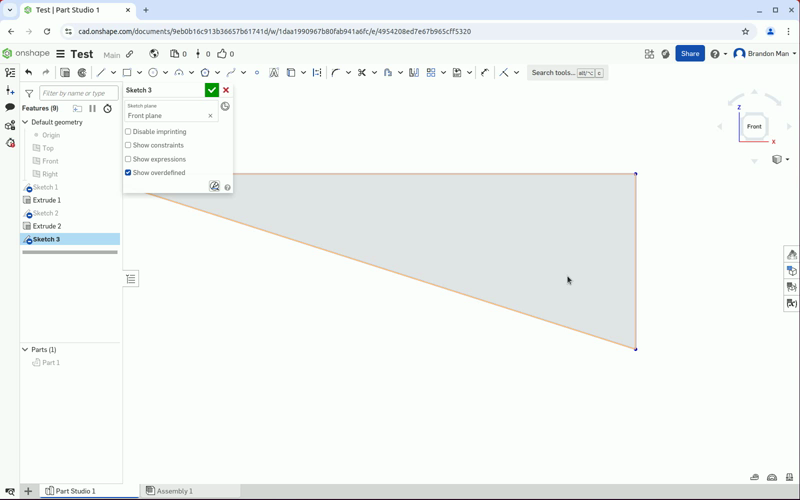
click(567, 275)
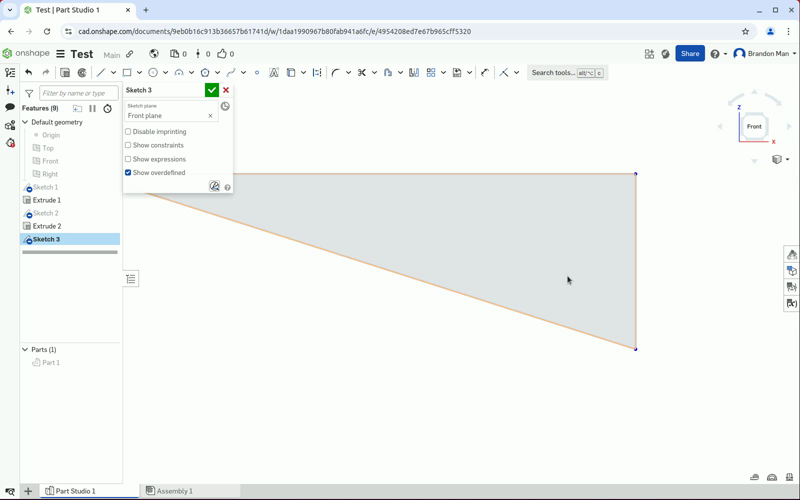
scroll(-6)
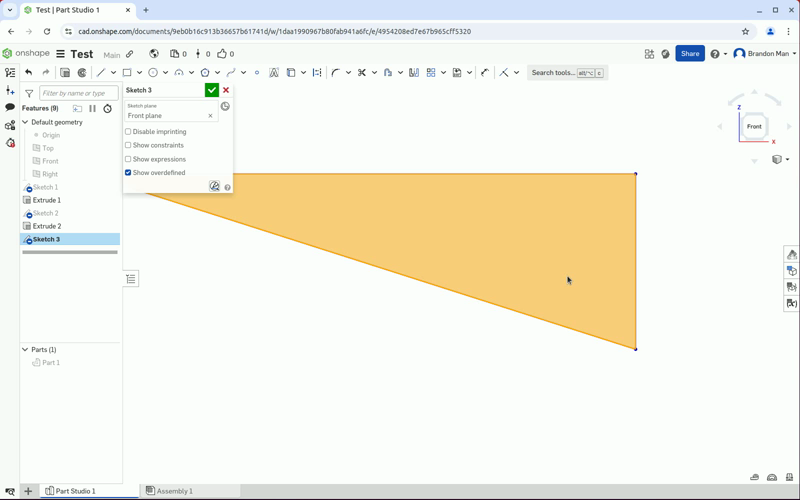
scroll(-6)
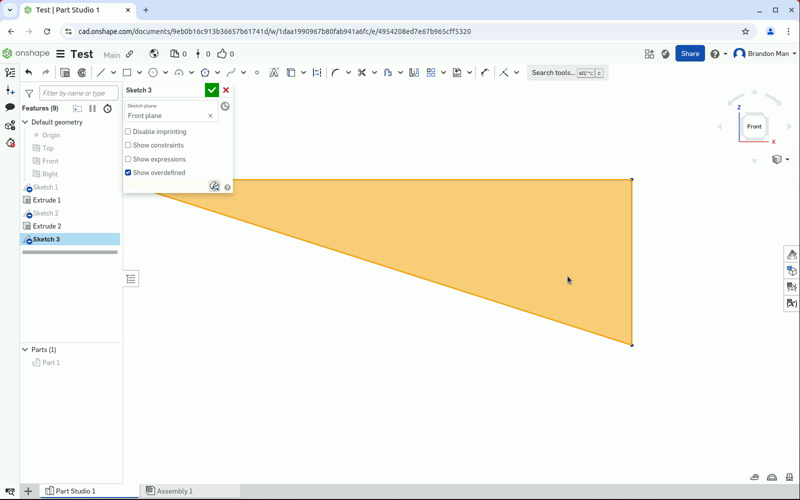
scroll(-6)
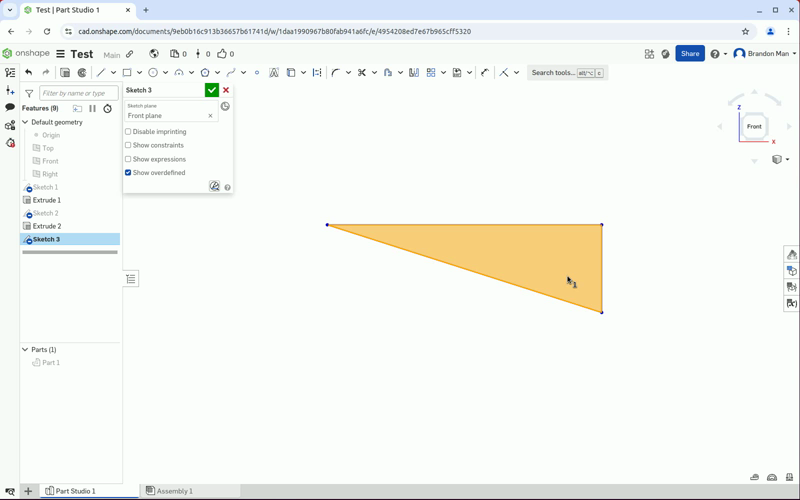
scroll(-6)
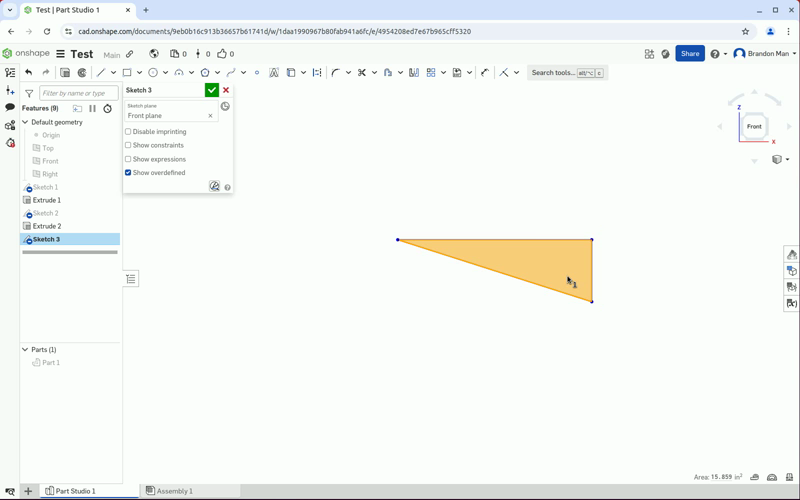
scroll(-6)
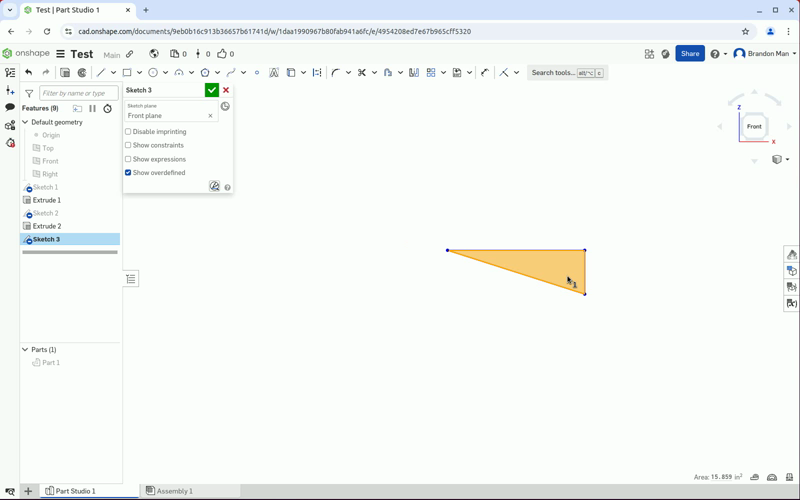
scroll(-6)
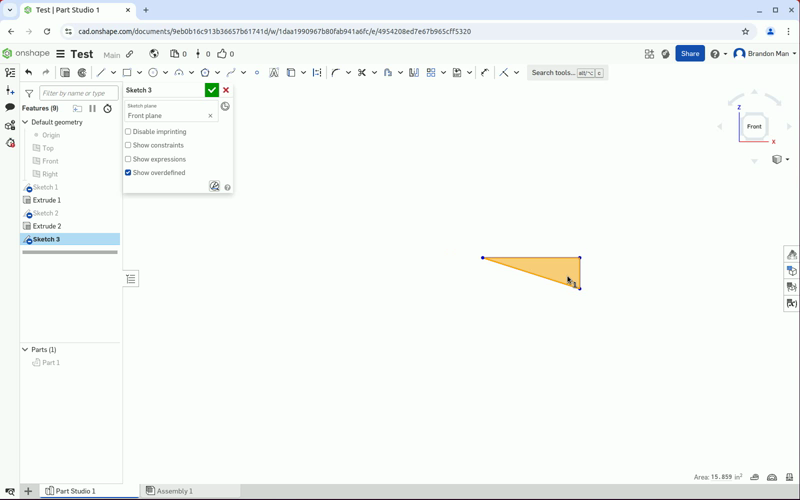
scroll(-6)
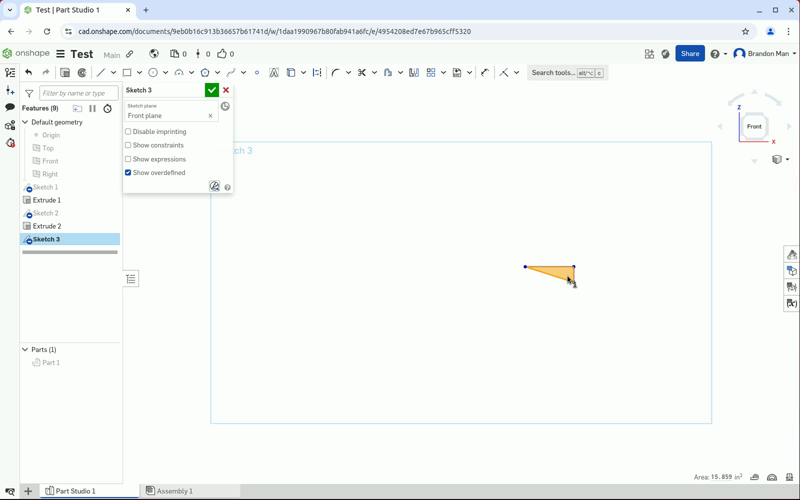
mouse_move(73, 352)
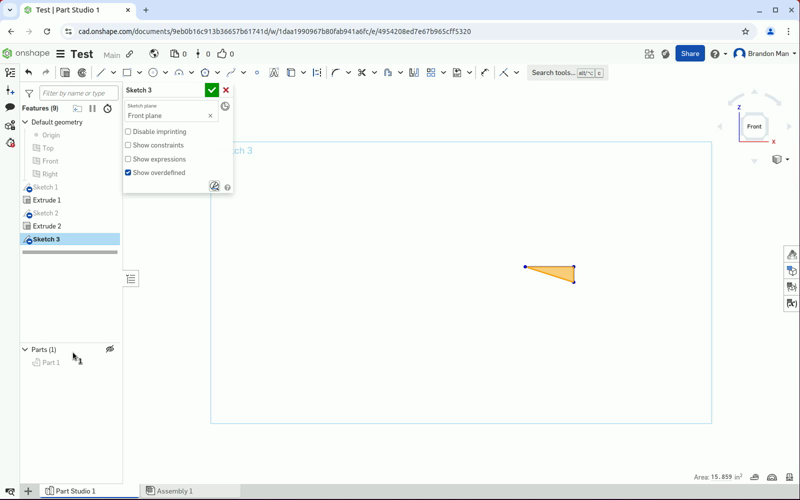
key(shift+y)
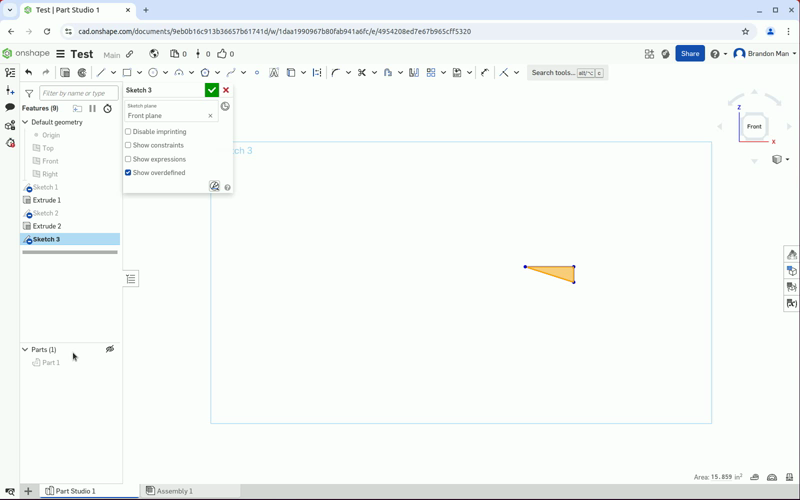
key(shift+e)
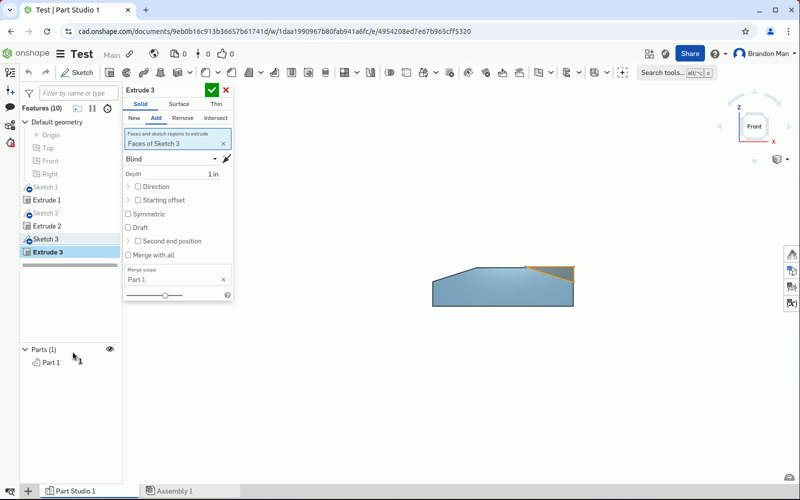
mouse_move(143, 106)
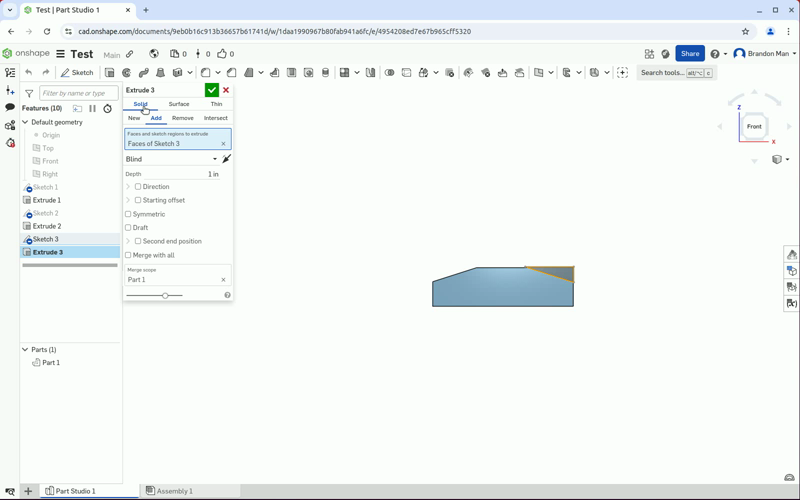
click(143, 106)
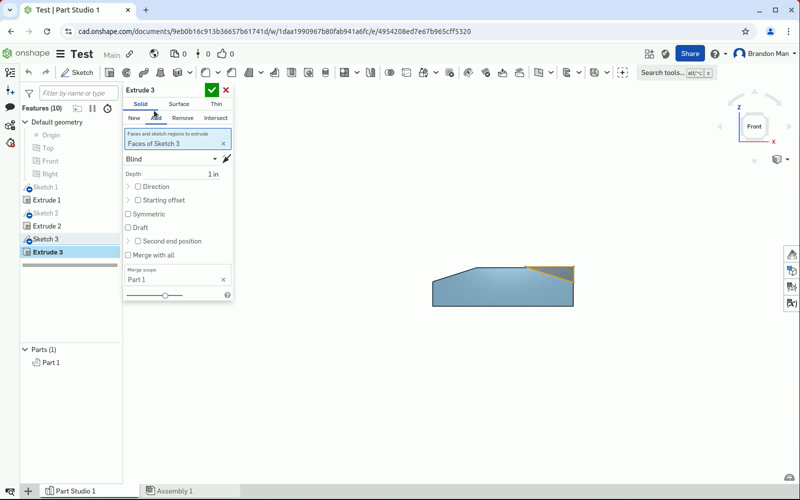
mouse_move(186, 120)
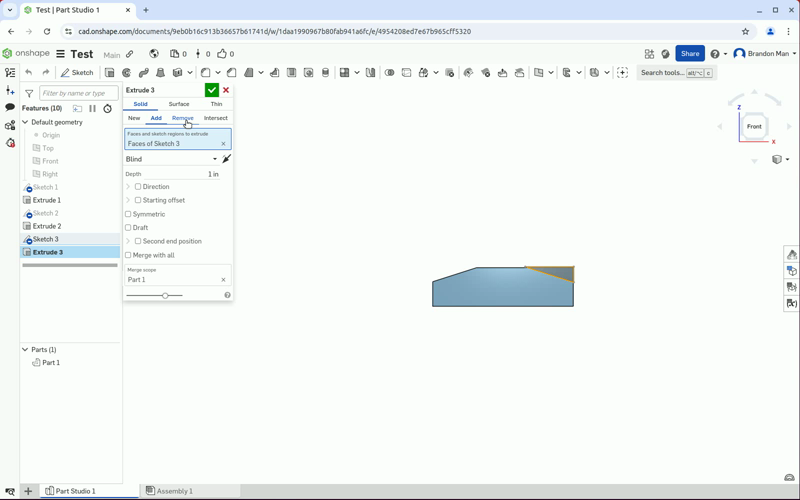
click(186, 120)
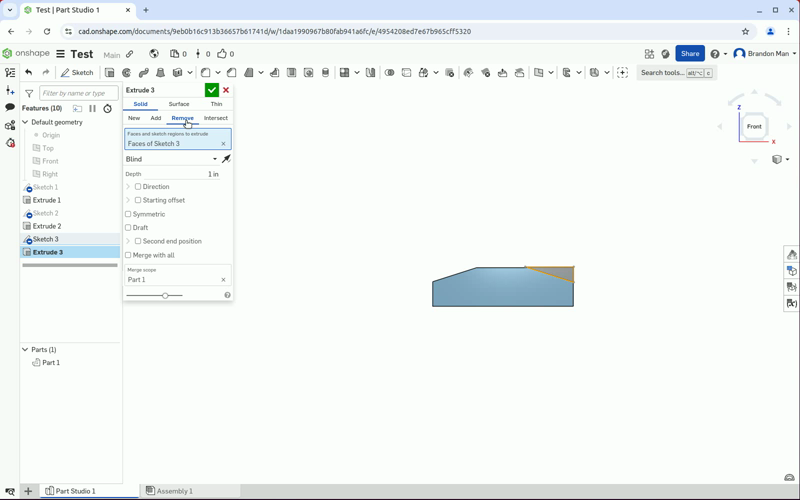
key(tab, 4)
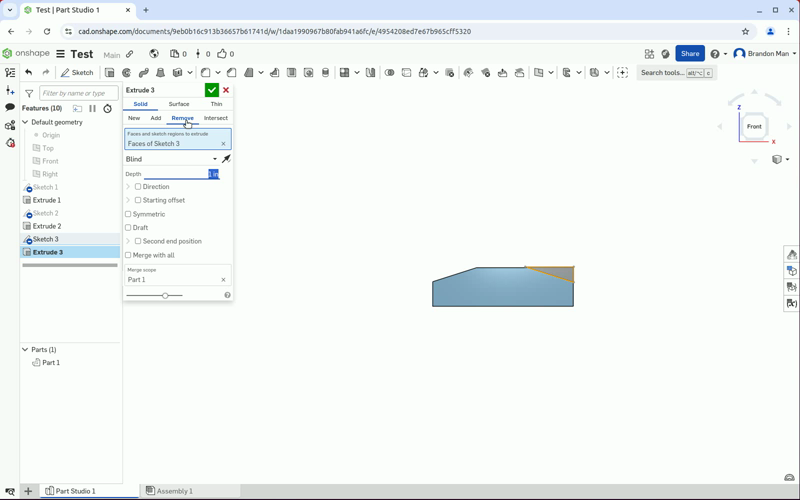
text(30.811)
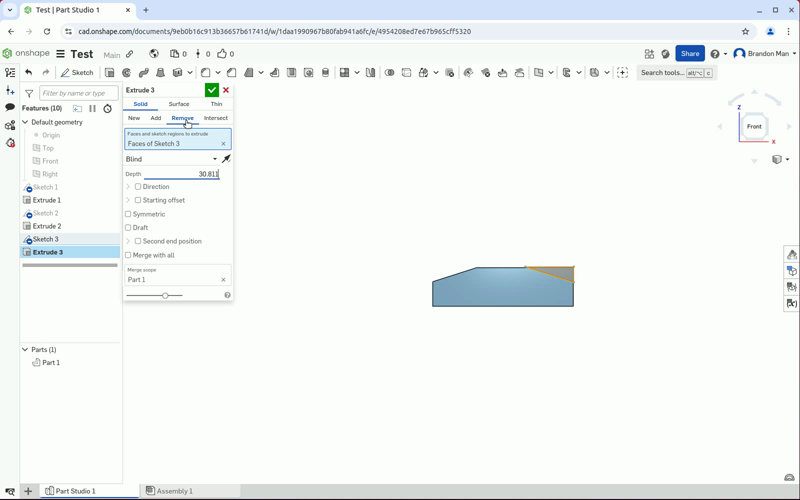
key(tab, 6)
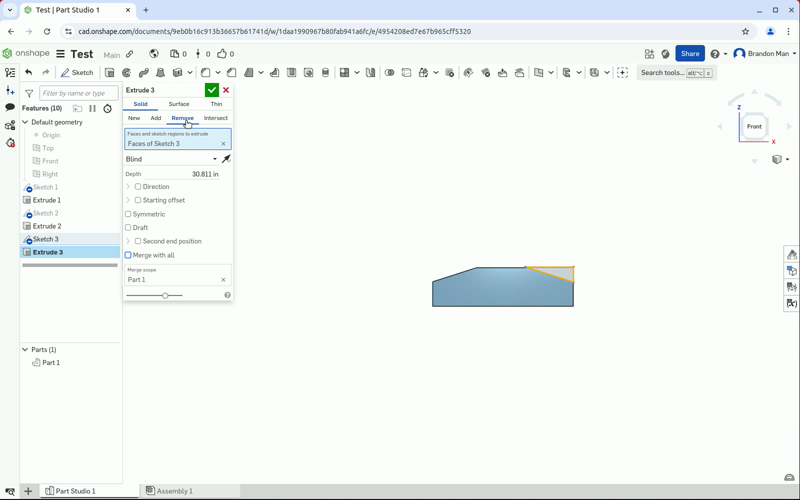
key(space)
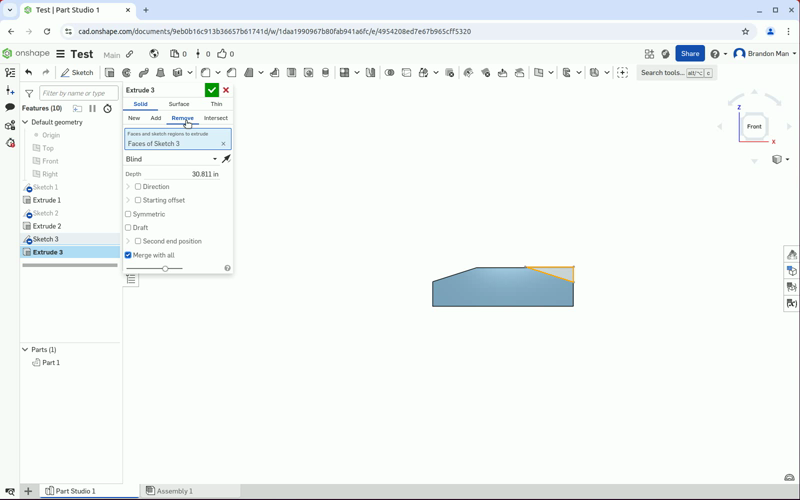
key(enter)
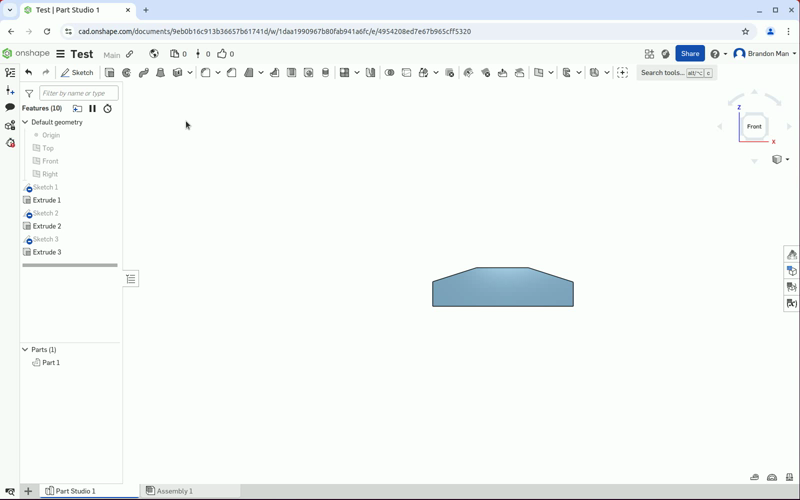
key(shift+h)
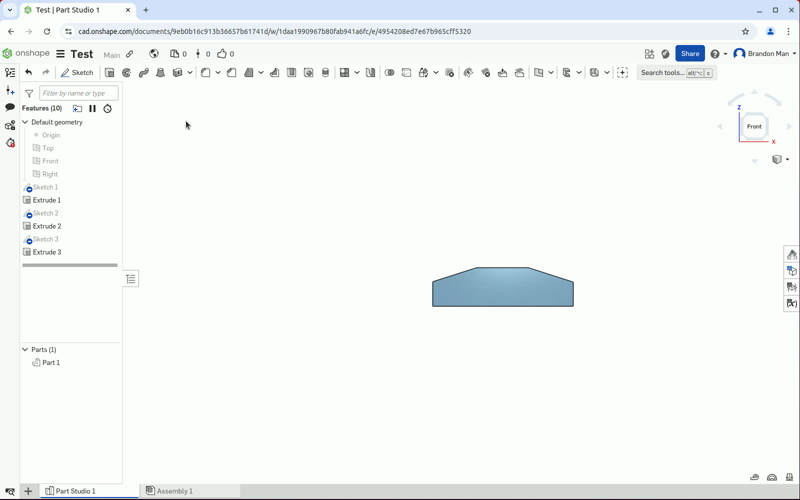
key(shift+h)
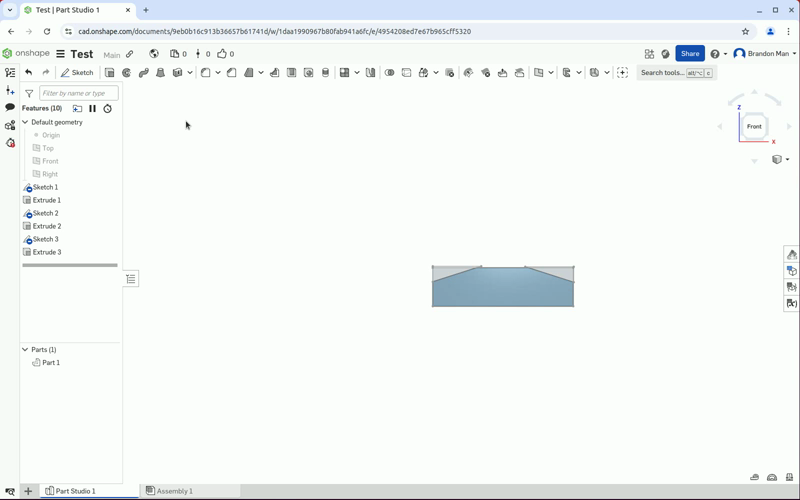
key(shift+7)
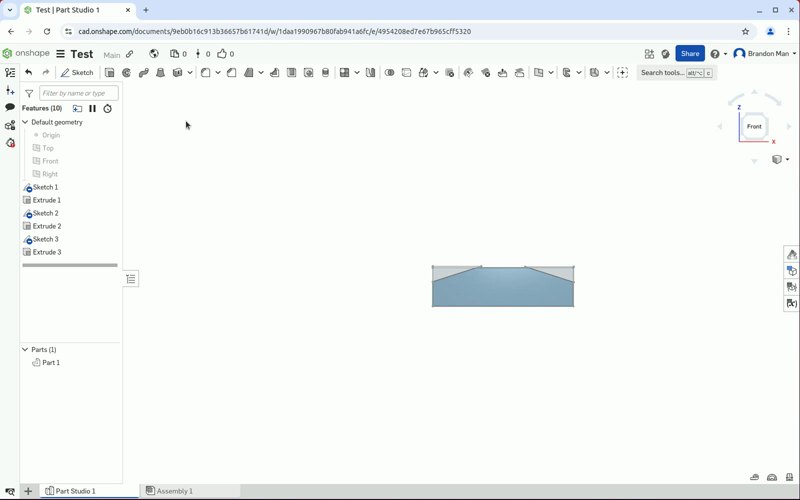
key(left, 2)
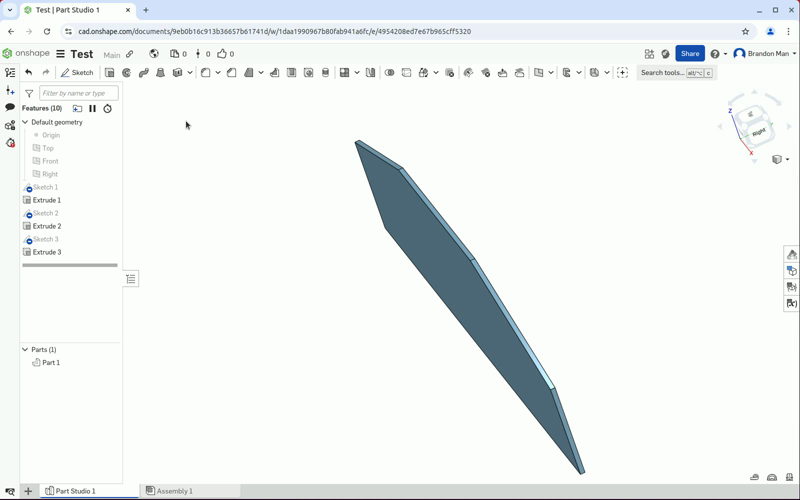
key(down, 2)
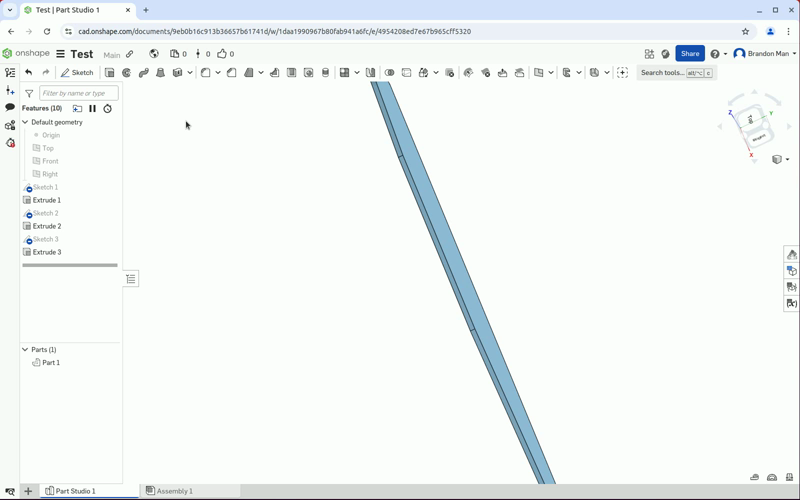
key(up, 2)
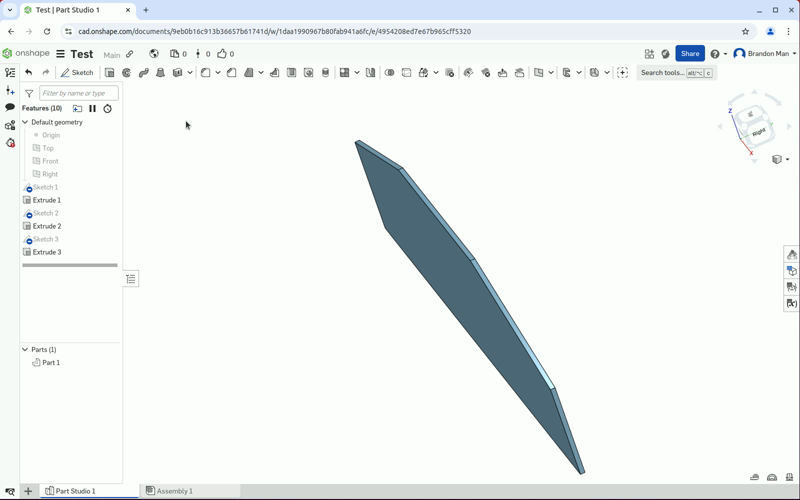
key(right, 2)
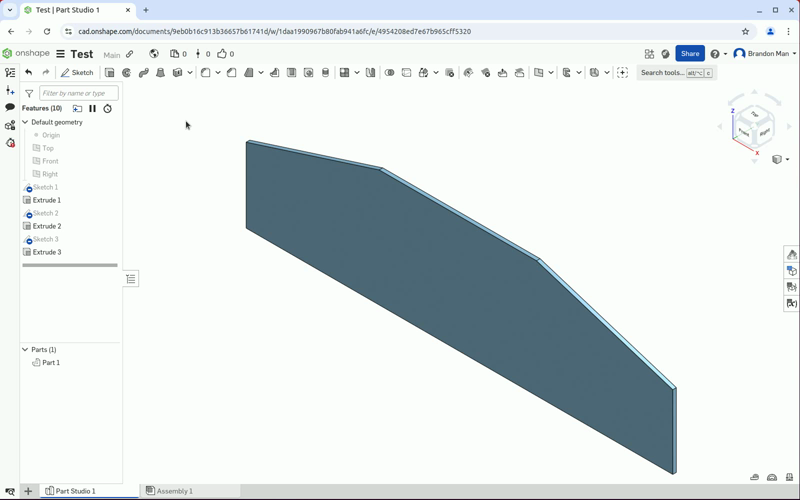
mouse_move(73, 189)
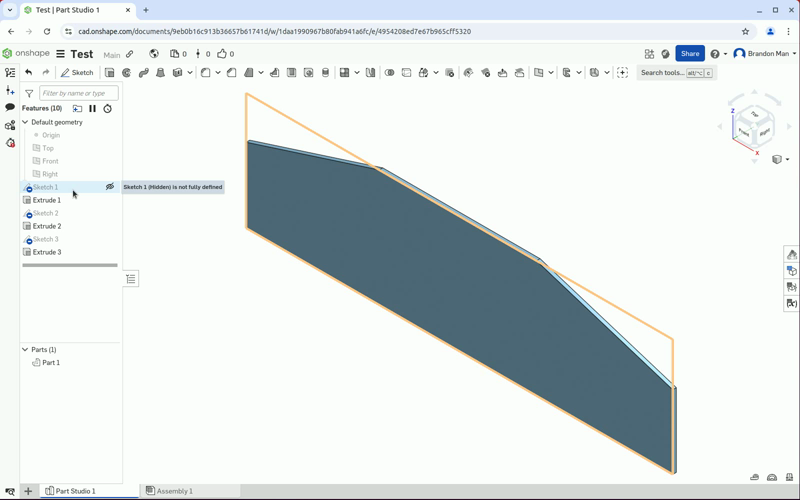
click(73, 189)